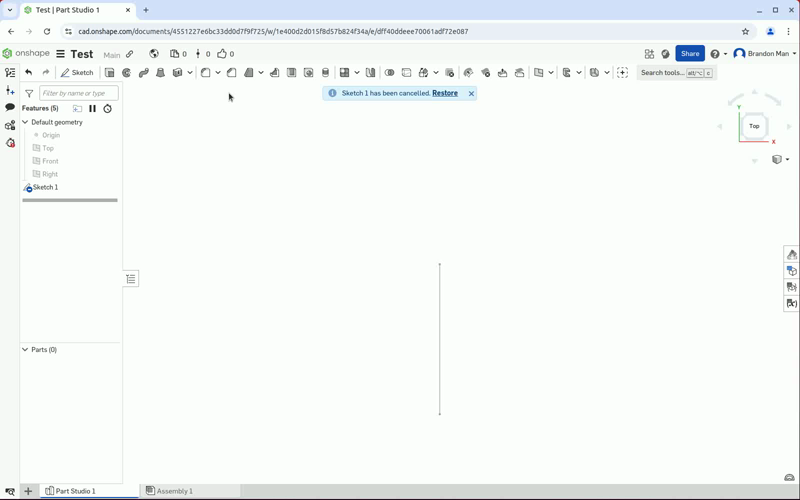
key(shift+h)
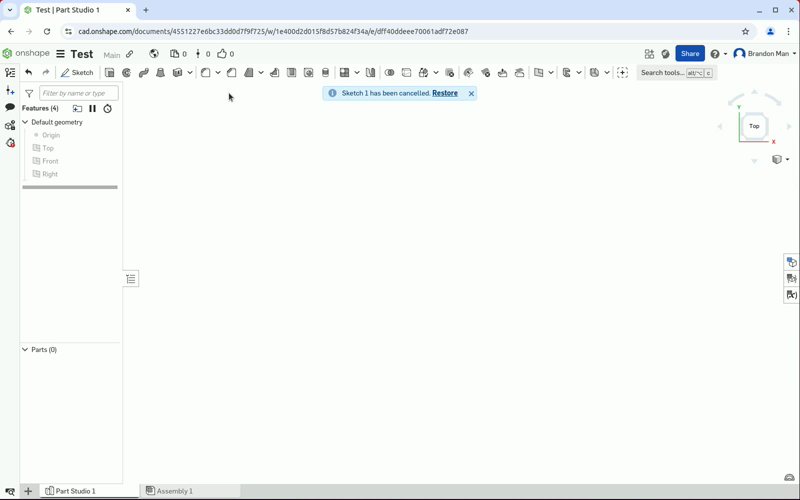
mouse_move(73, 352)
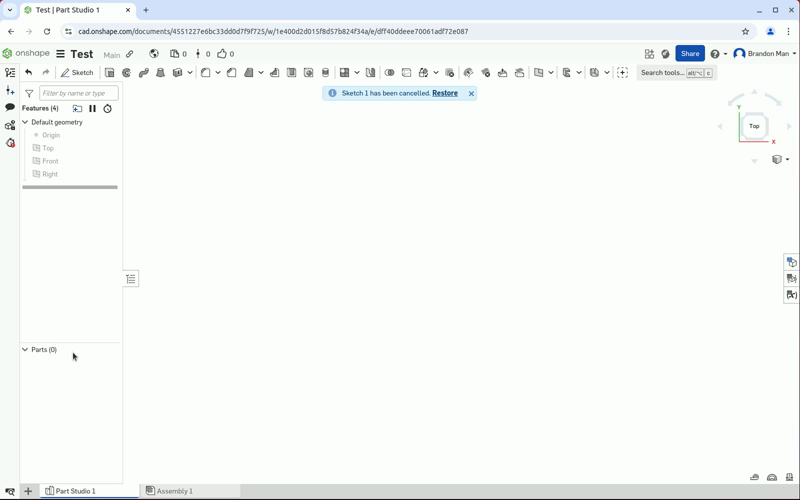
key(y)
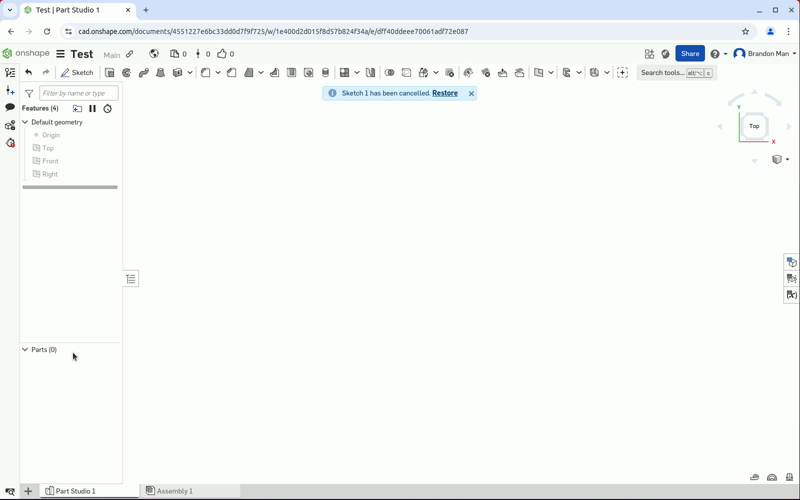
key(shift+p)
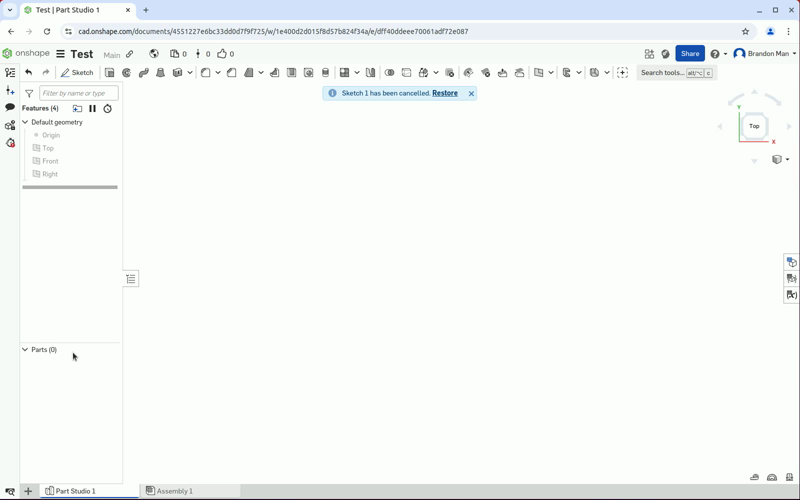
key(space)
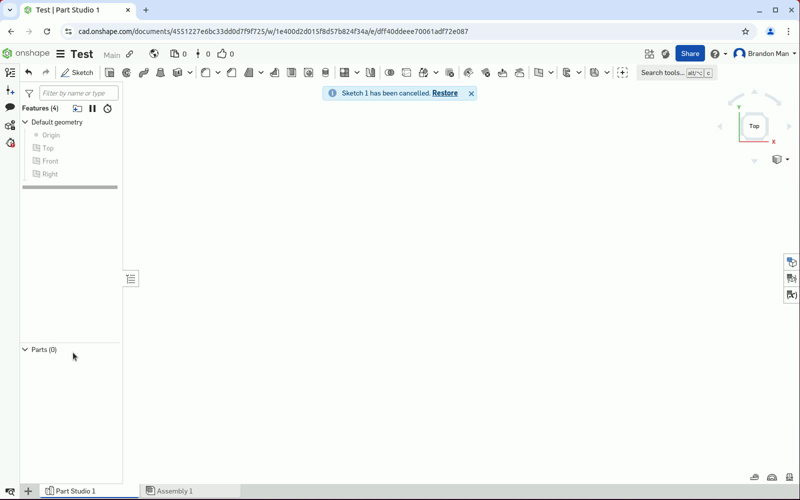
key_down(shift)
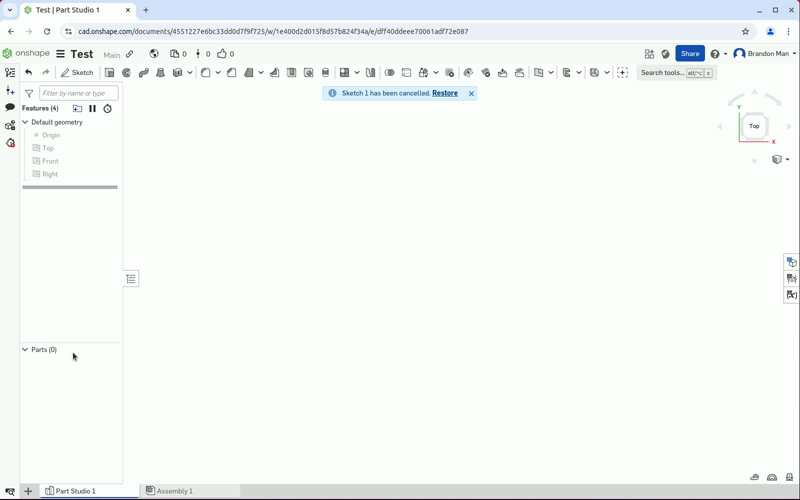
key(up)
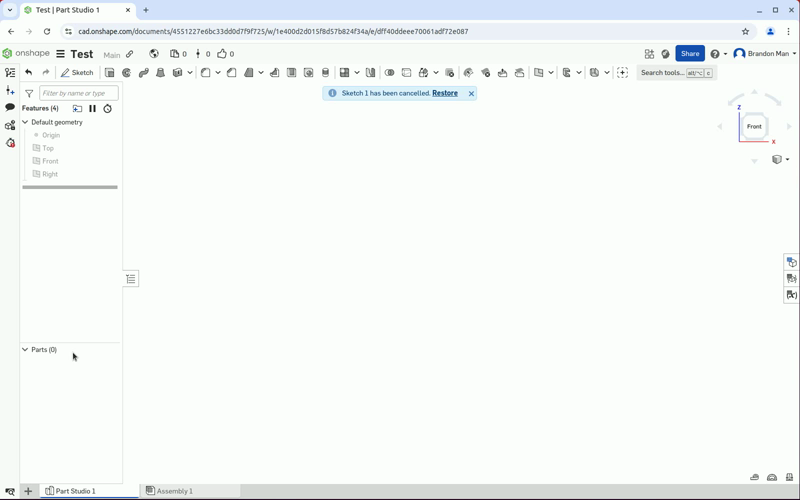
key_up(shift)
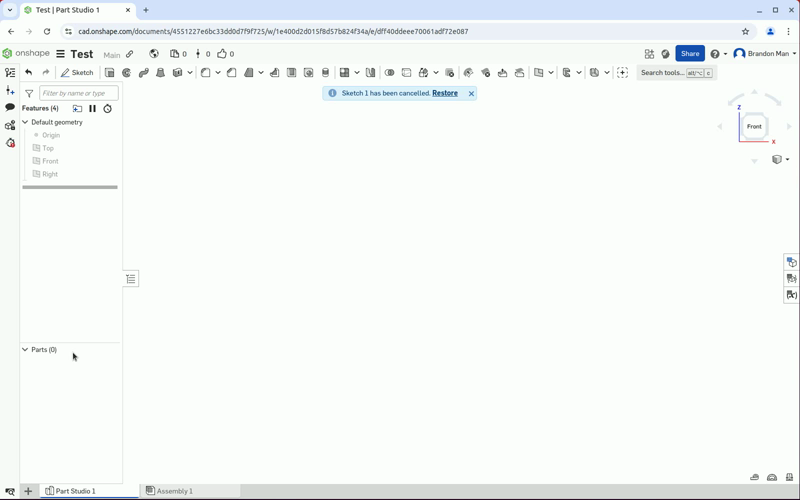
mouse_move(73, 352)
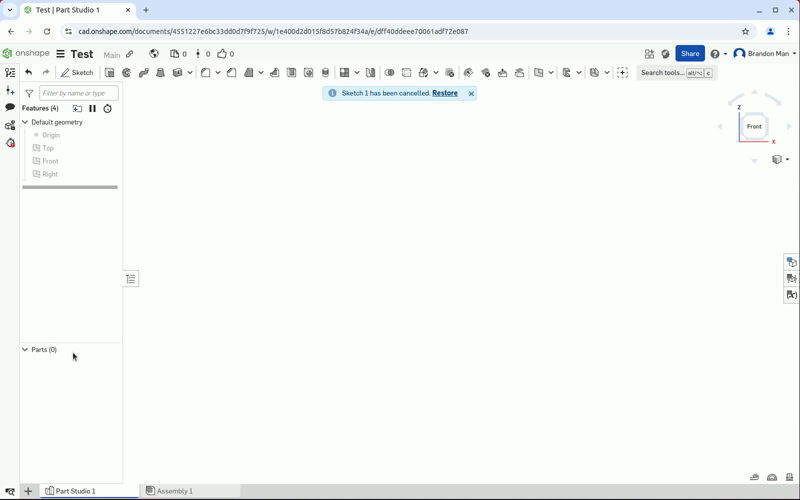
key(shift+y)
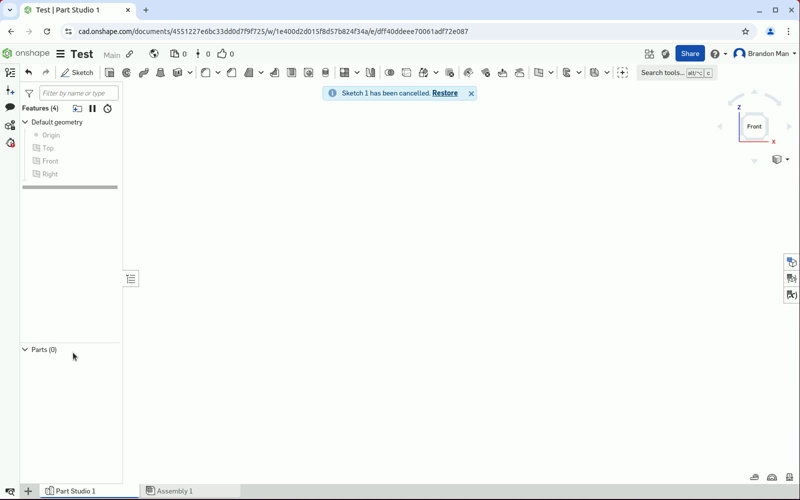
key(shift+s)
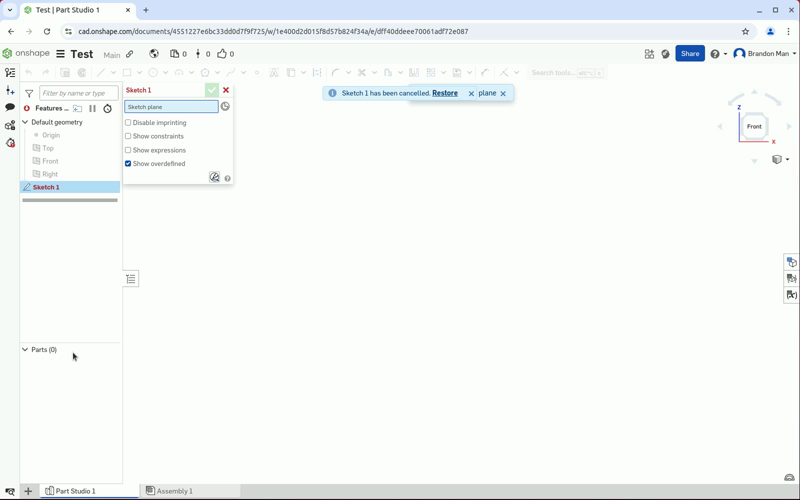
mouse_move(73, 163)
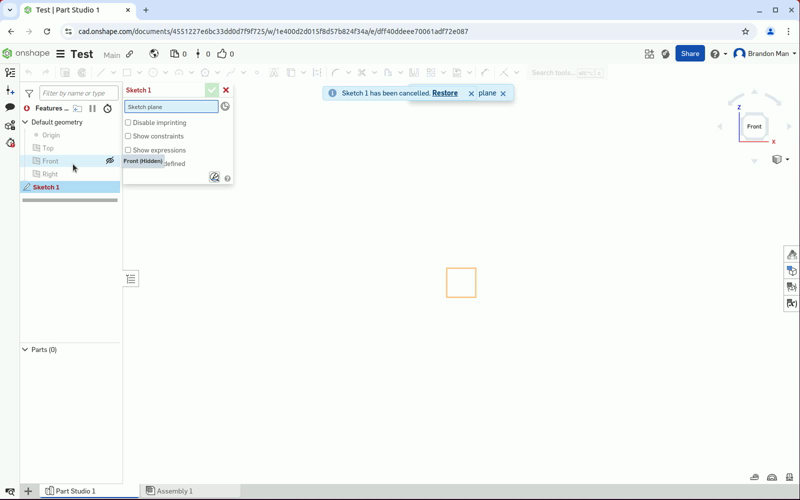
click(73, 163)
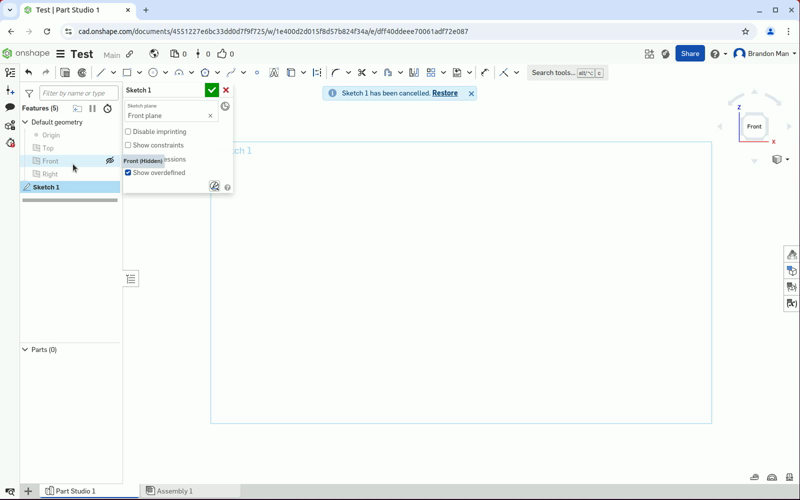
mouse_move(73, 352)
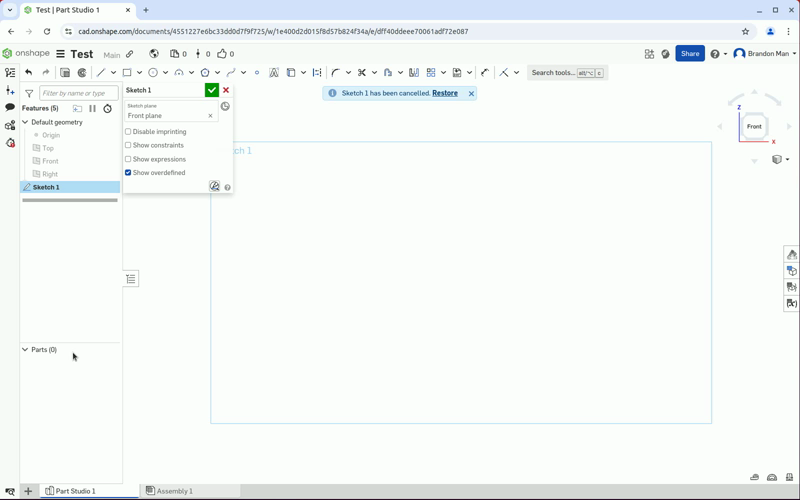
key(y)
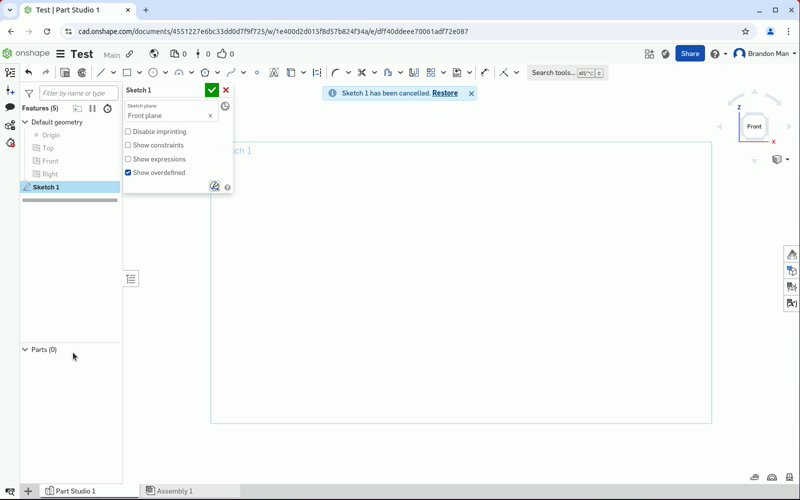
key(l)
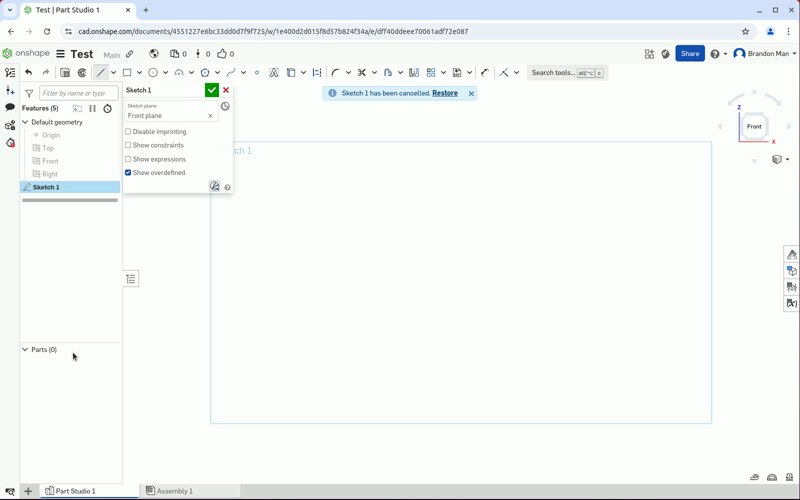
key_down(shift)
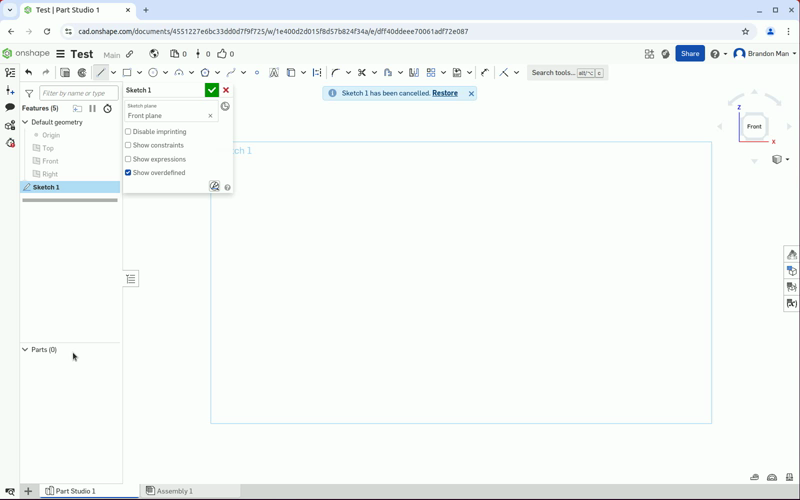
mouse_move(385, 320)
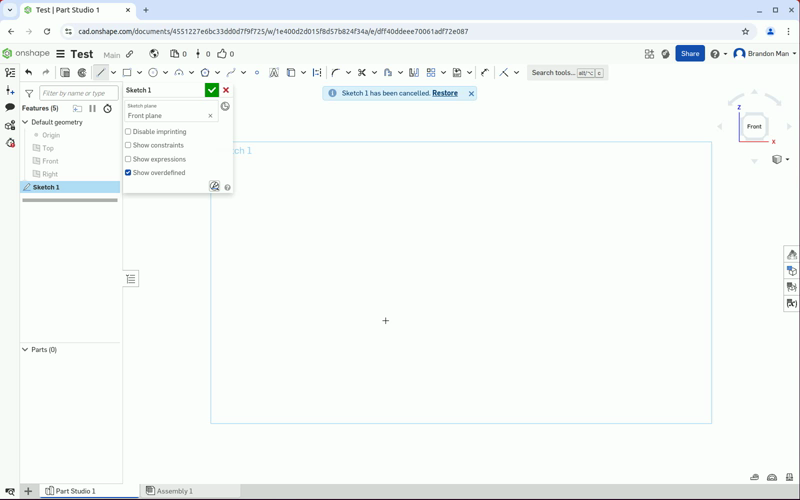
click(385, 320)
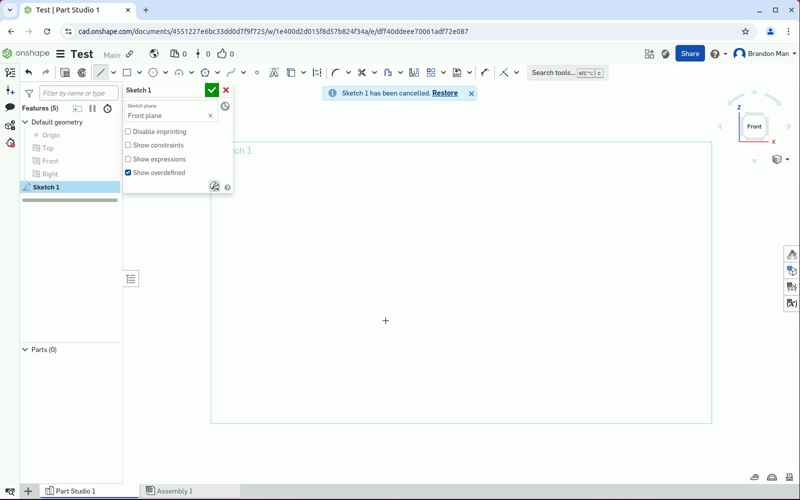
key_up(shift)
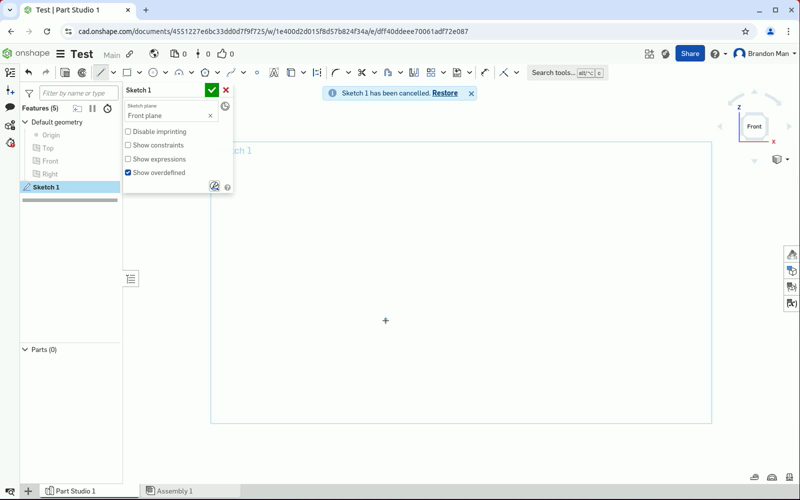
key_down(shift)
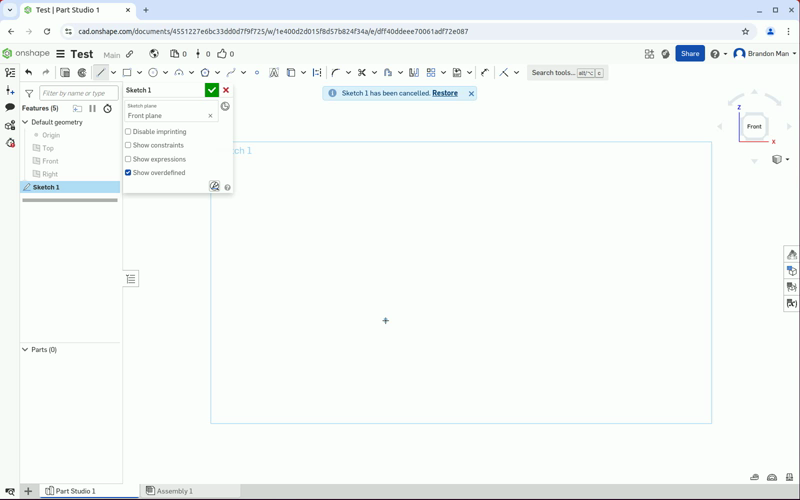
mouse_move(535, 320)
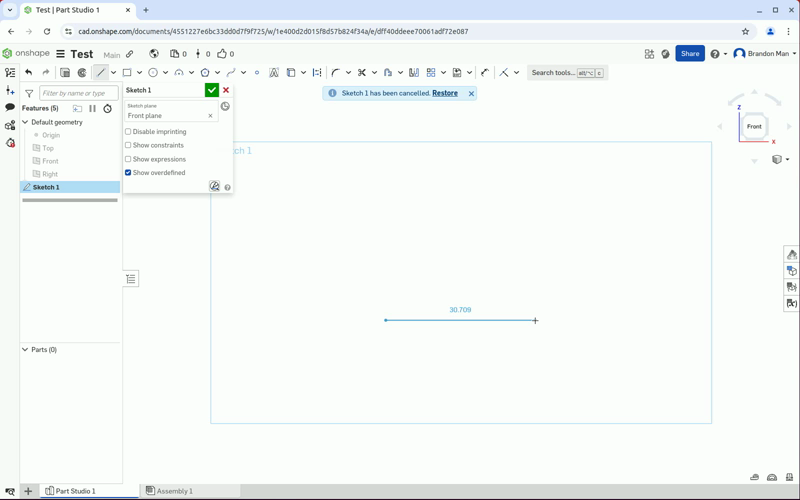
click(535, 320)
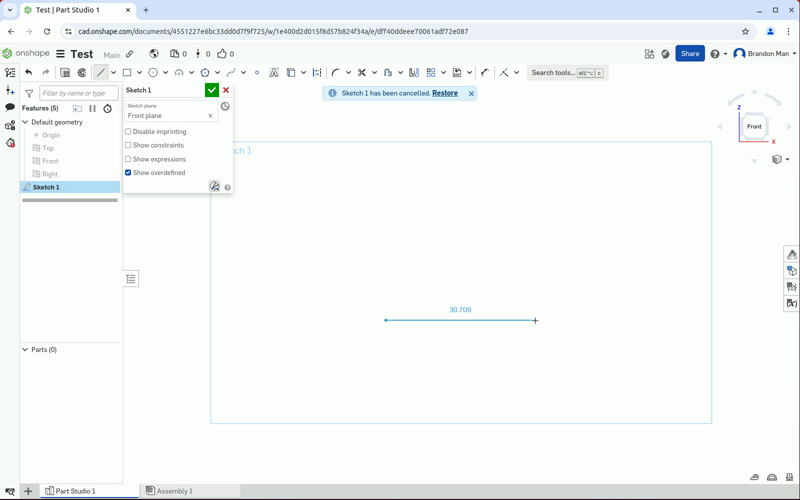
key_up(shift)
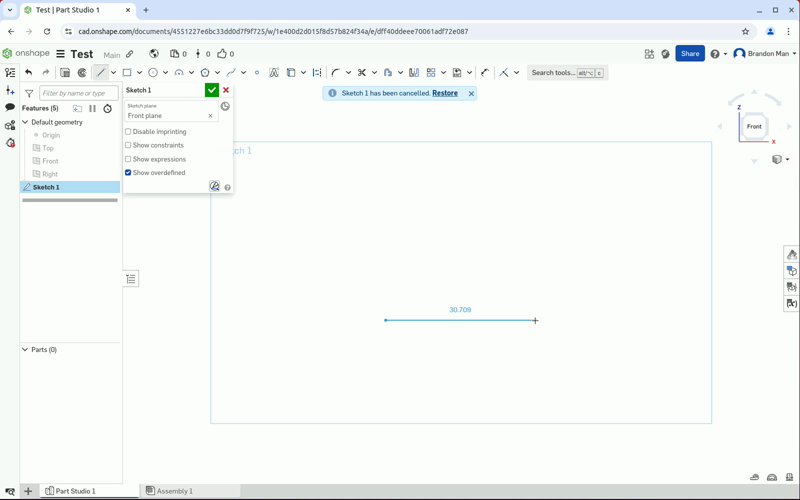
key(esc)
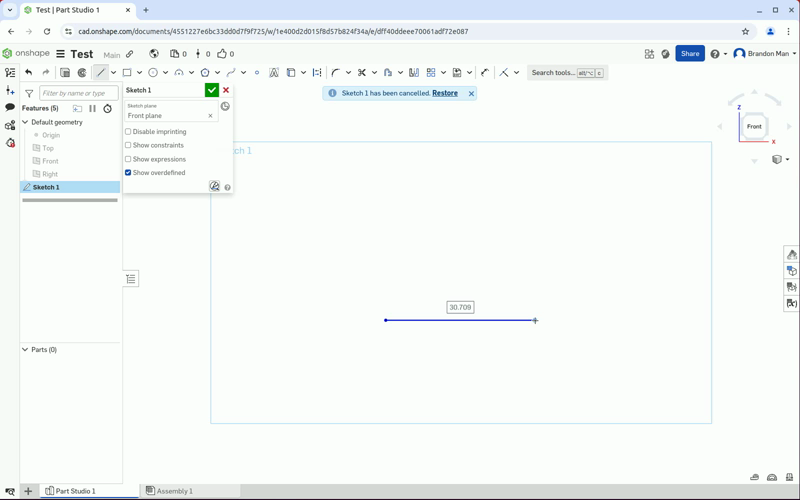
key(a)
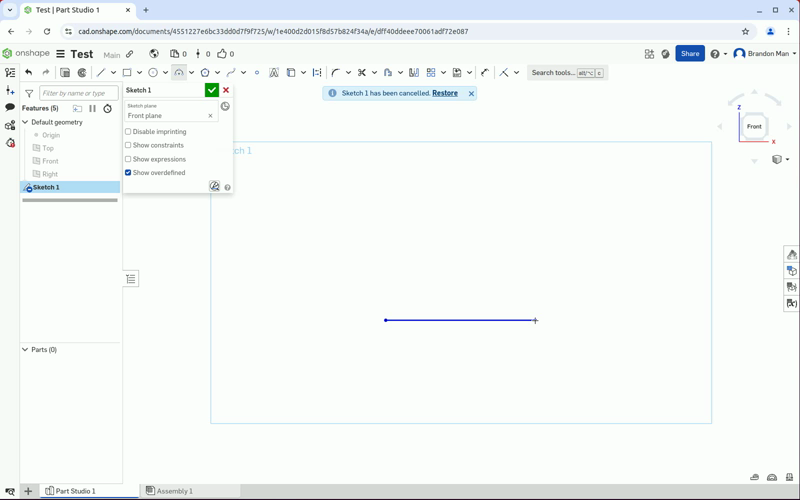
mouse_move(535, 320)
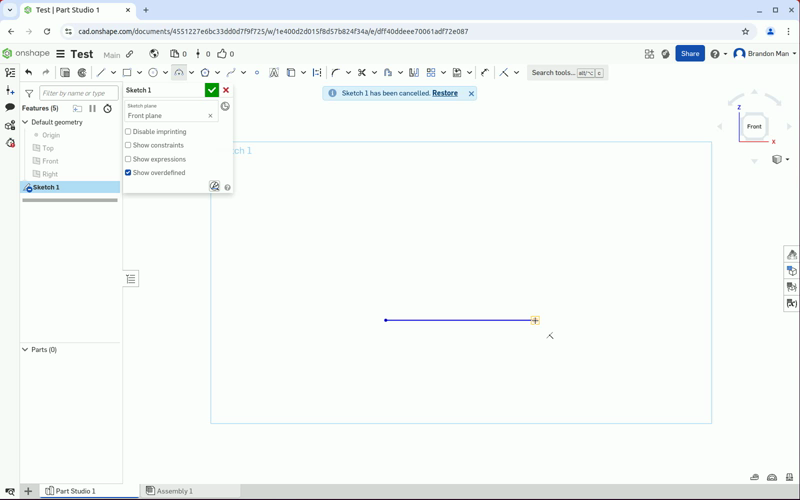
click(535, 320)
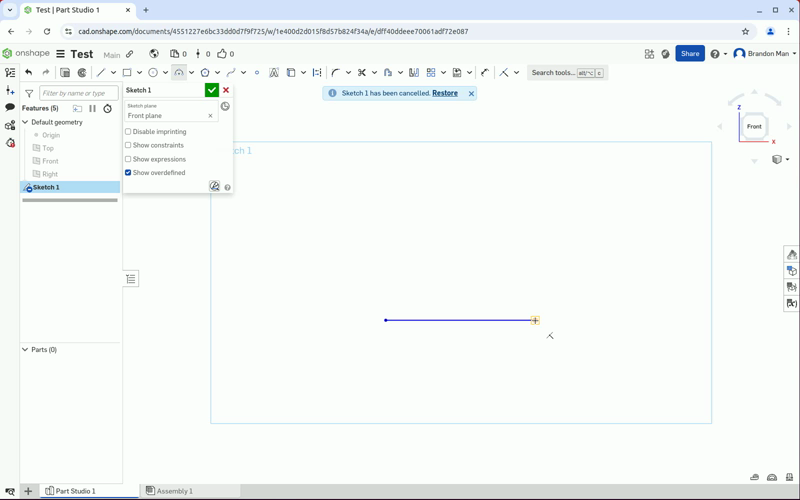
key_down(shift)
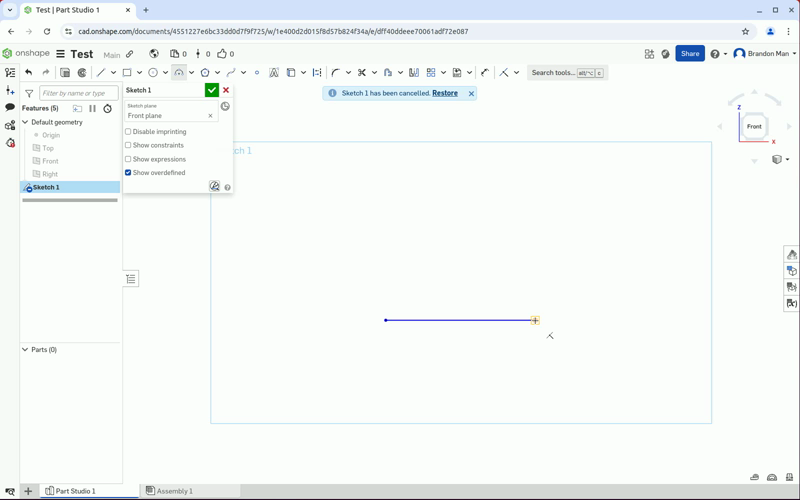
mouse_move(535, 245)
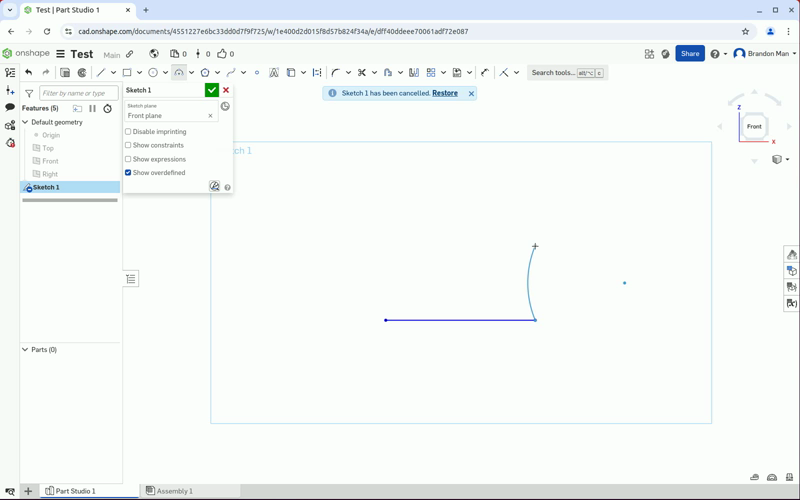
click(535, 245)
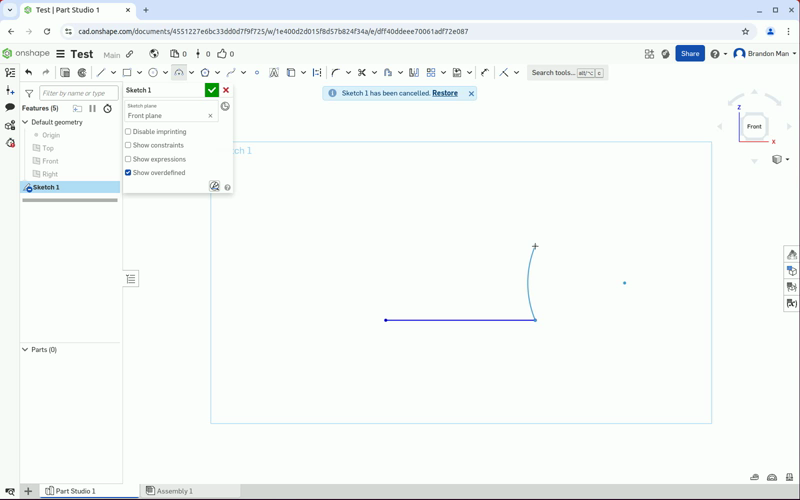
mouse_move(572, 283)
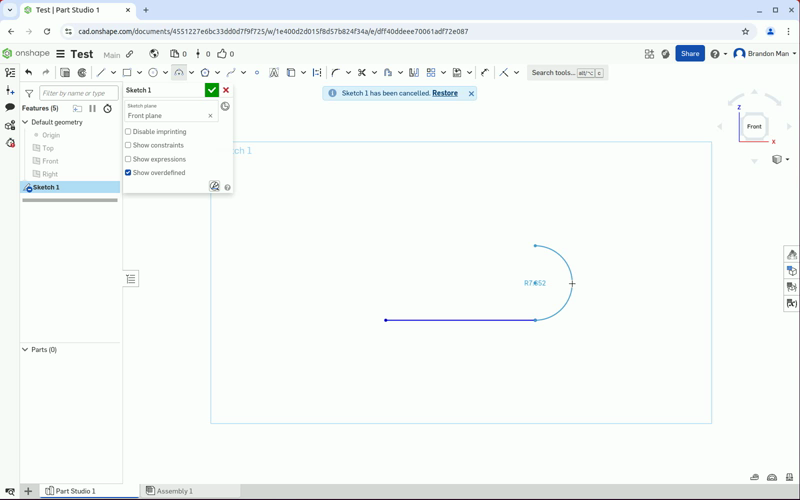
click(572, 283)
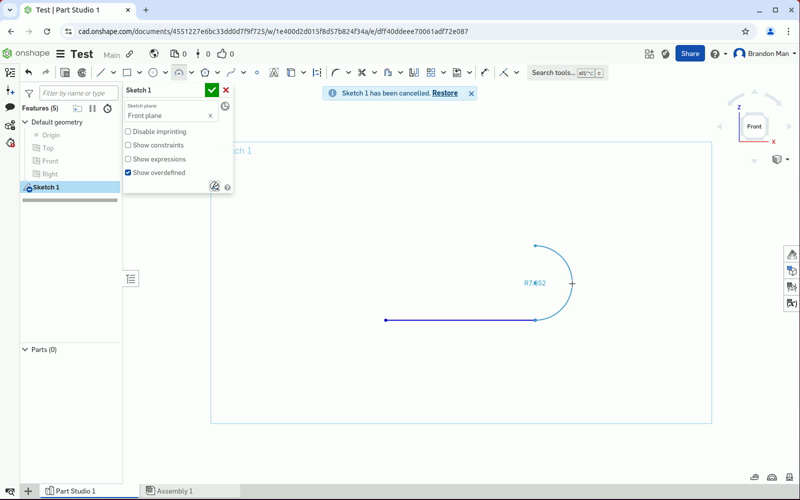
key_up(shift)
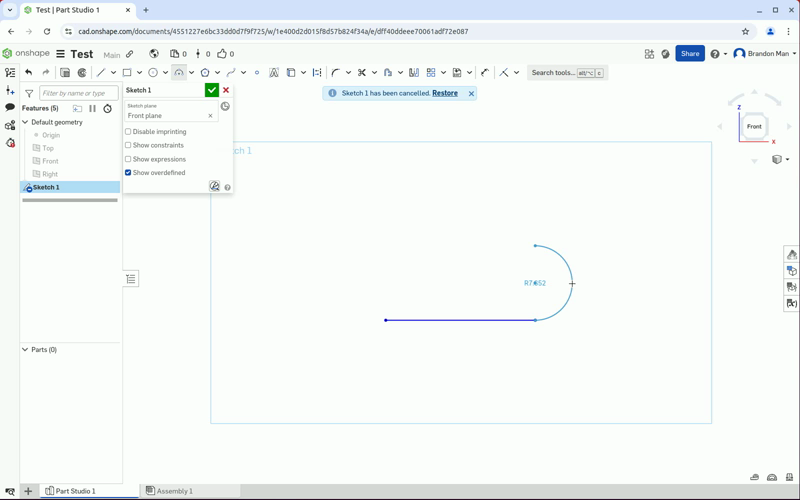
key(esc)
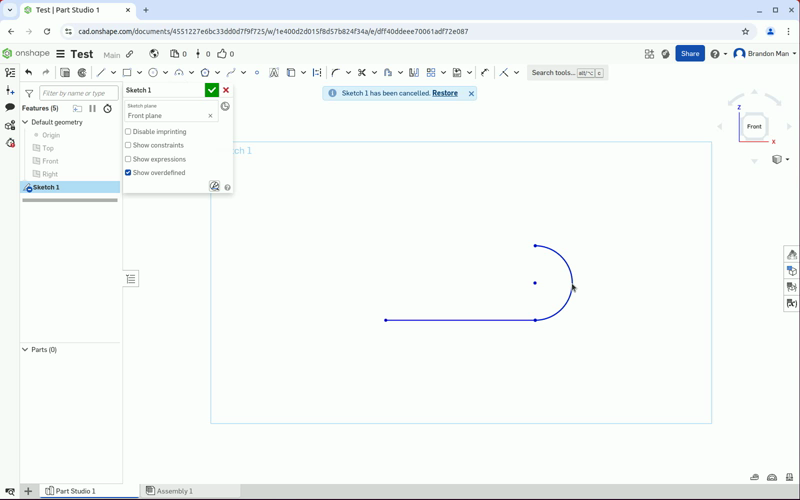
key(l)
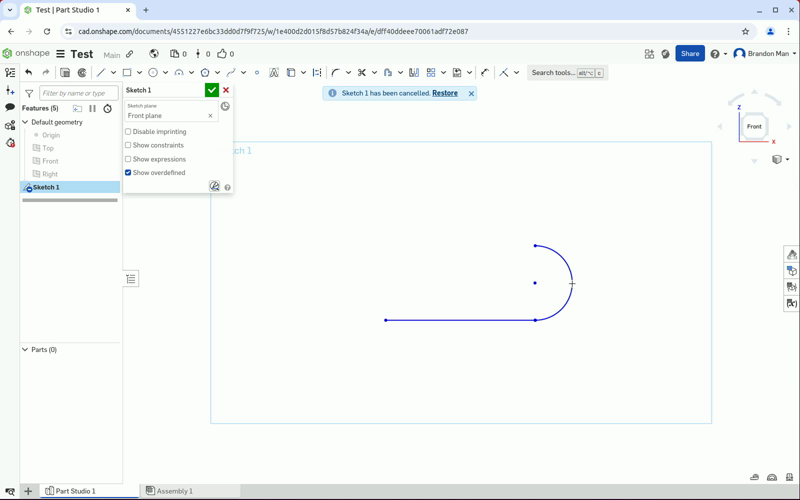
mouse_move(535, 245)
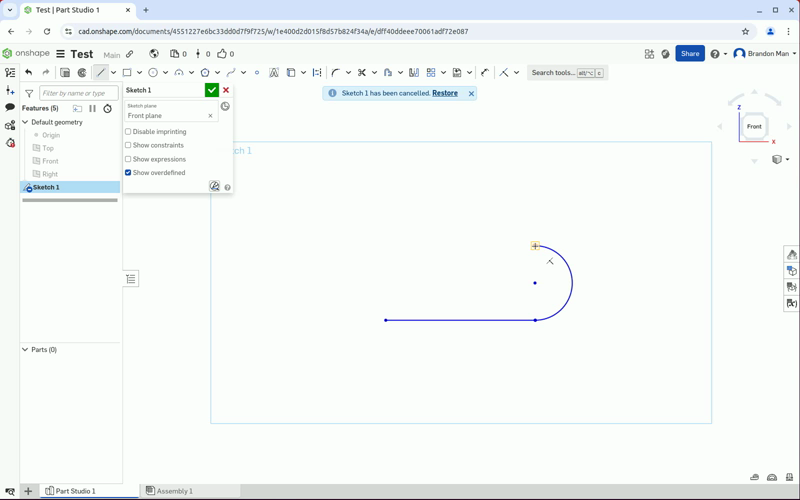
click(535, 245)
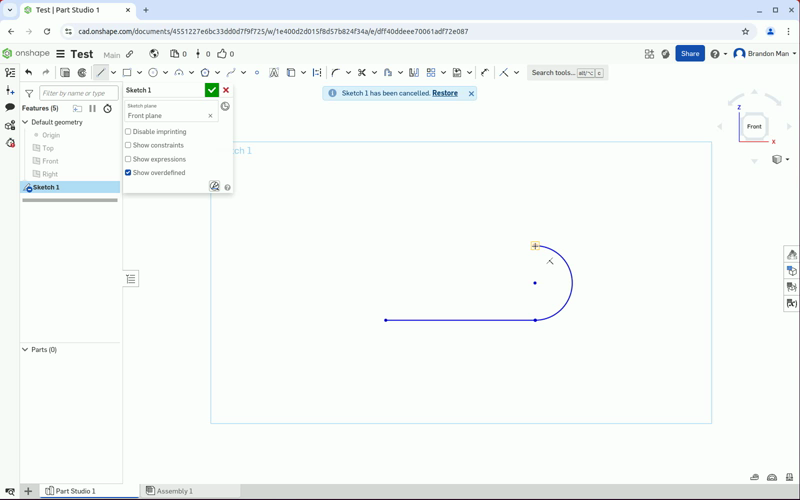
key_down(shift)
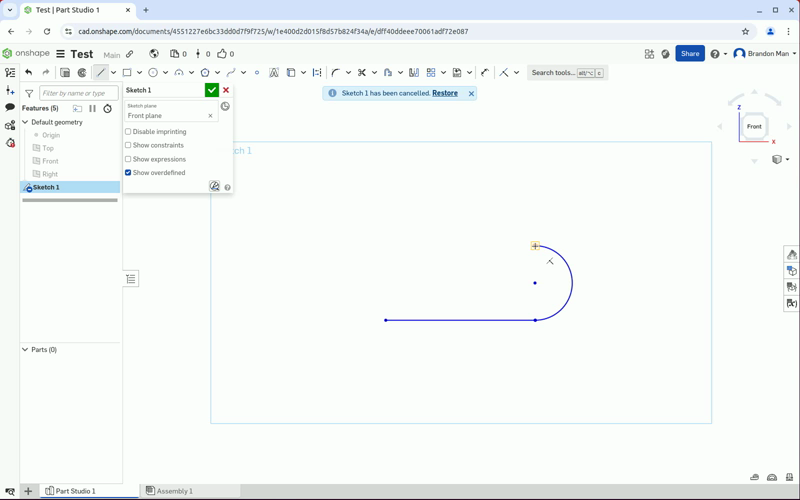
mouse_move(385, 245)
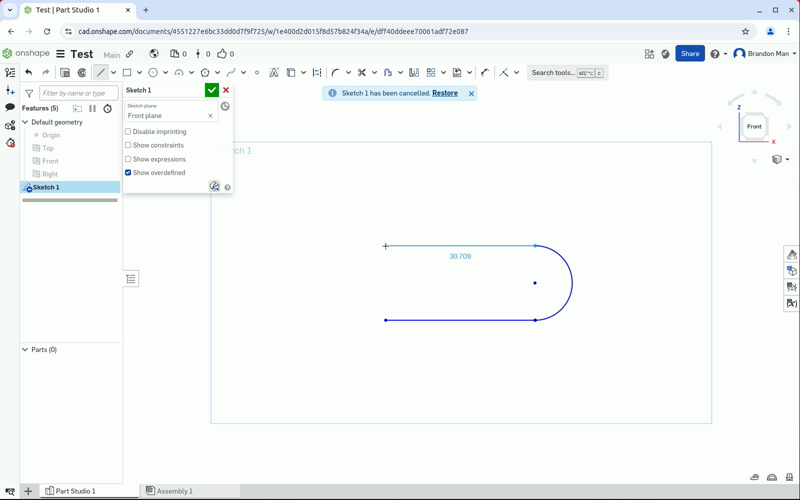
click(385, 245)
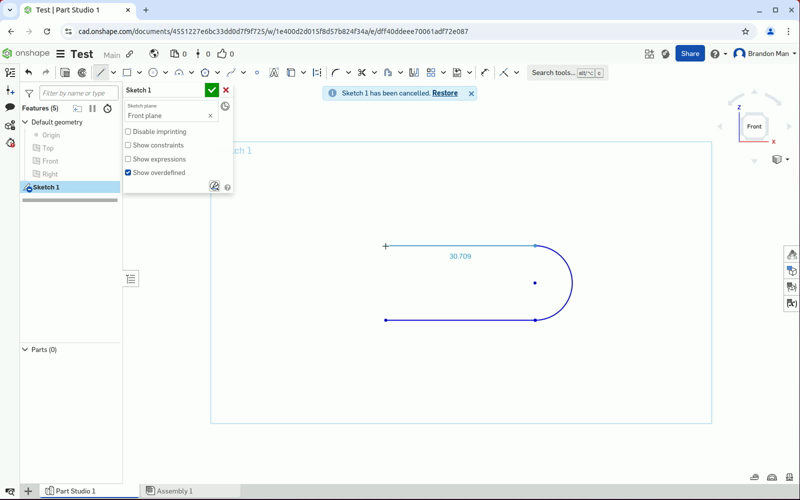
key_up(shift)
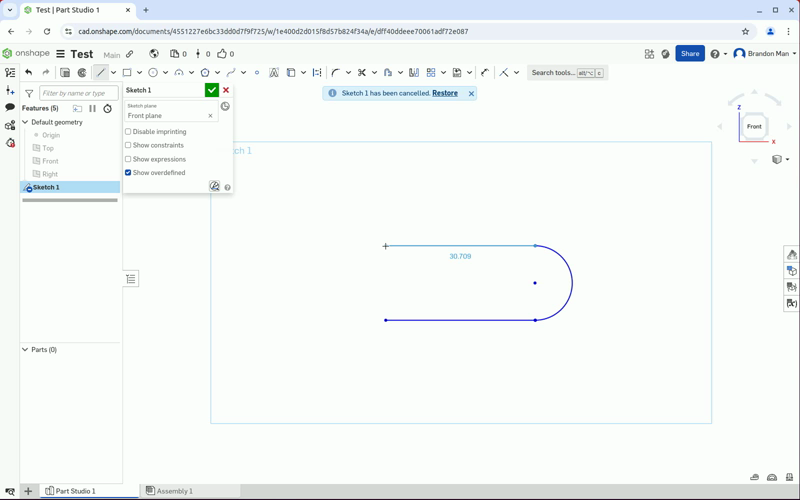
key_down(shift)
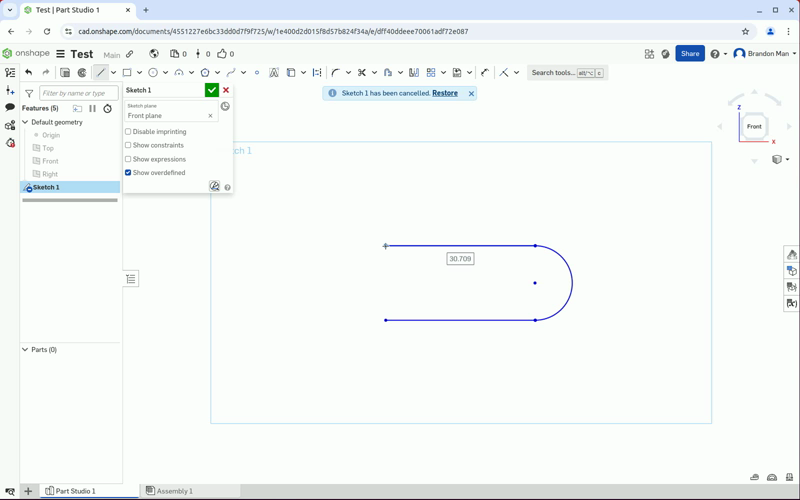
mouse_move(415, 245)
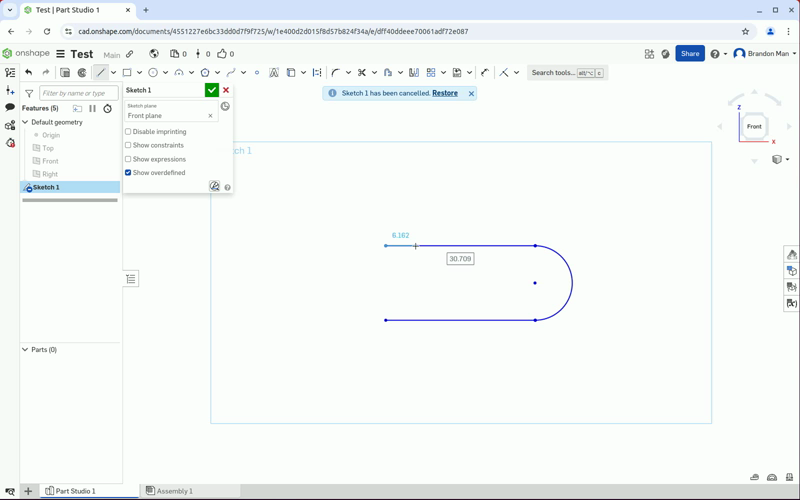
mouse_move(385, 271)
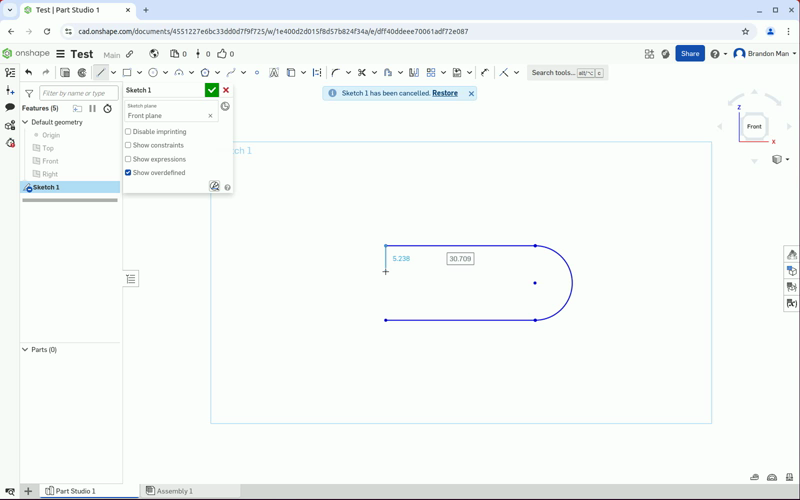
click(385, 271)
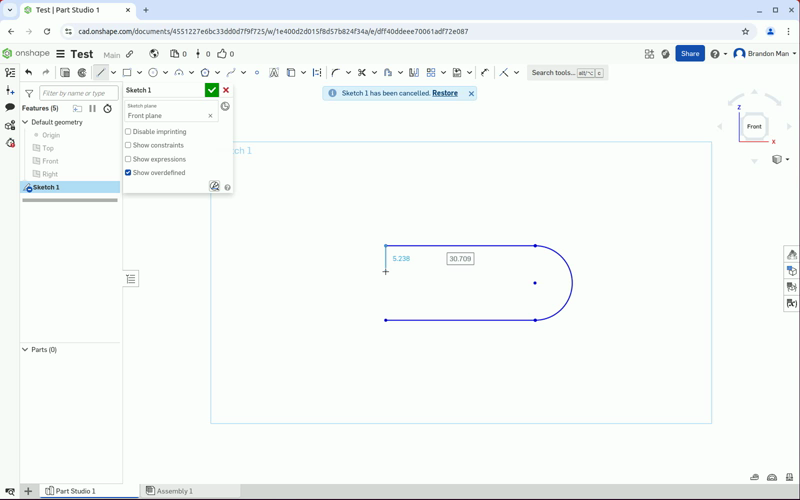
key_up(shift)
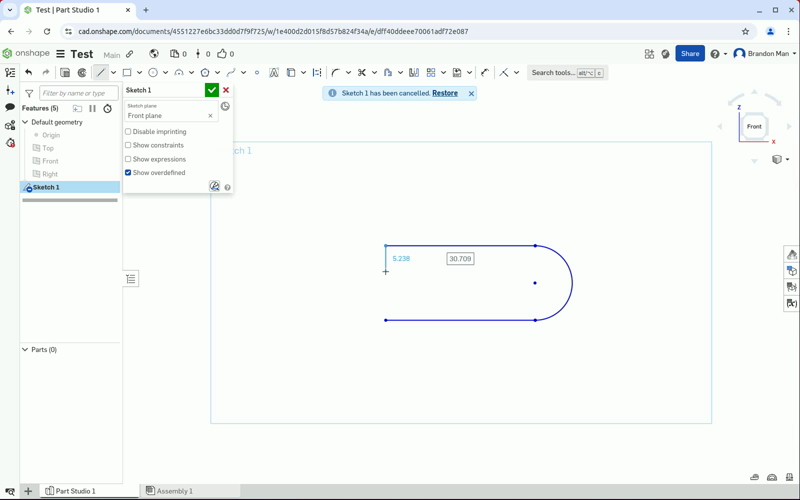
key(esc)
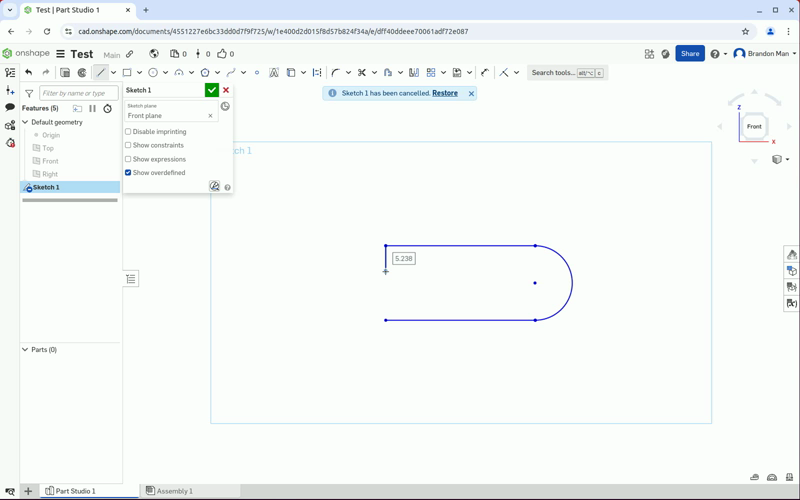
key(a)
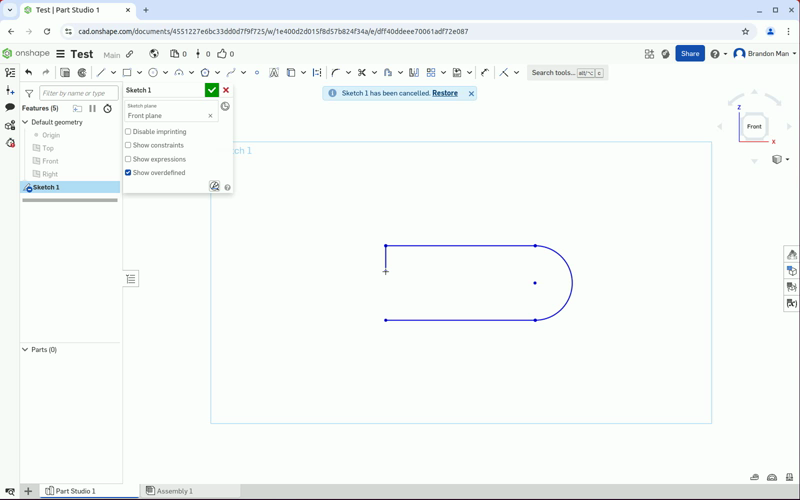
mouse_move(385, 271)
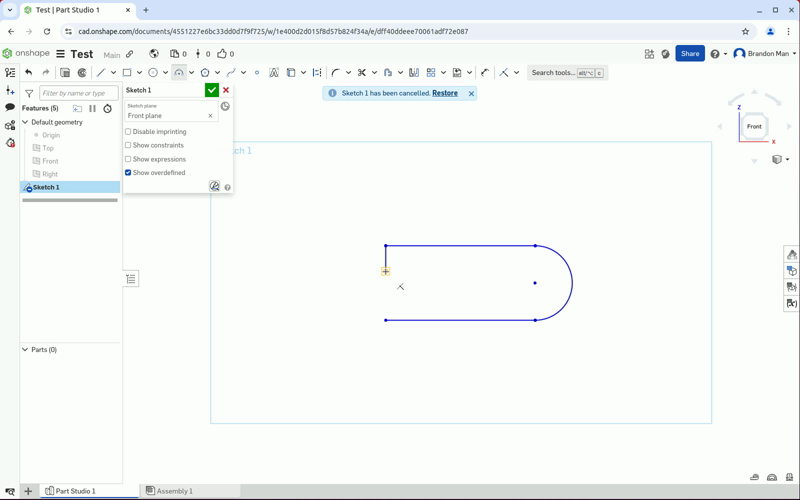
click(385, 271)
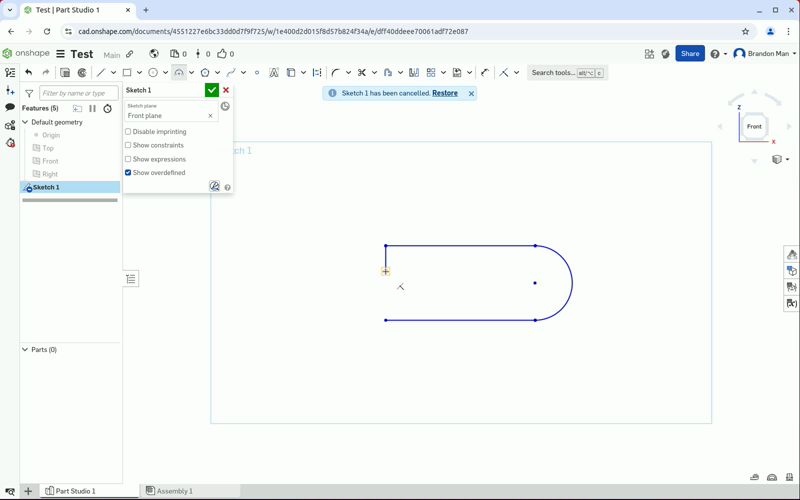
key_down(shift)
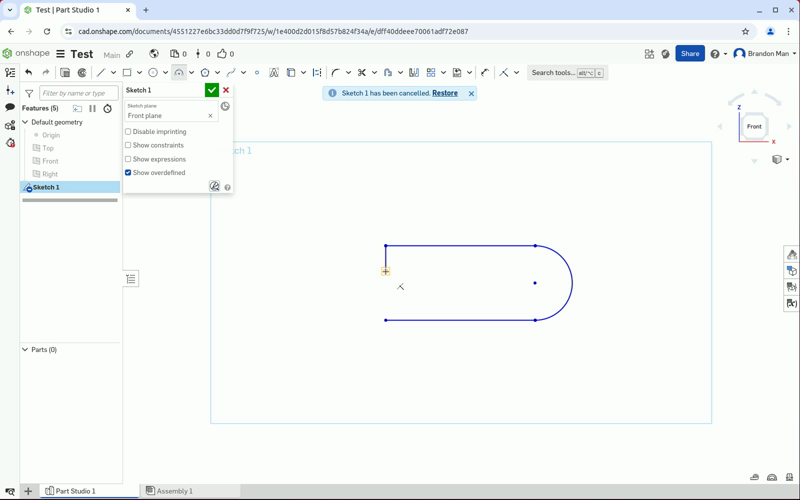
mouse_move(385, 294)
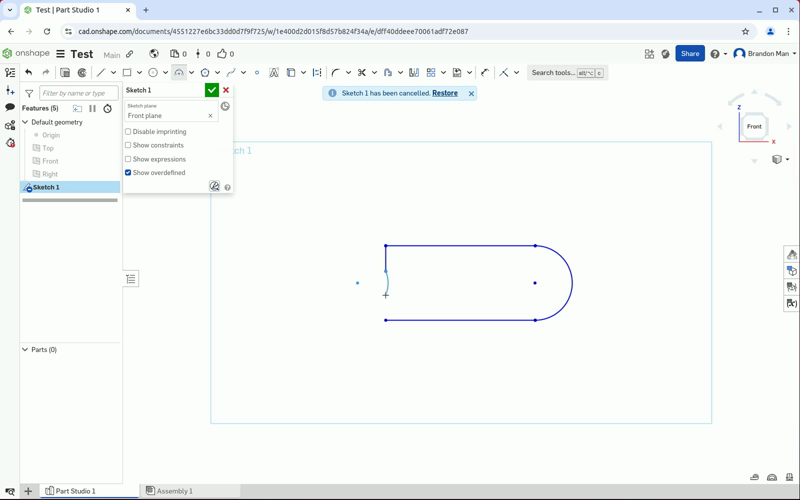
click(385, 294)
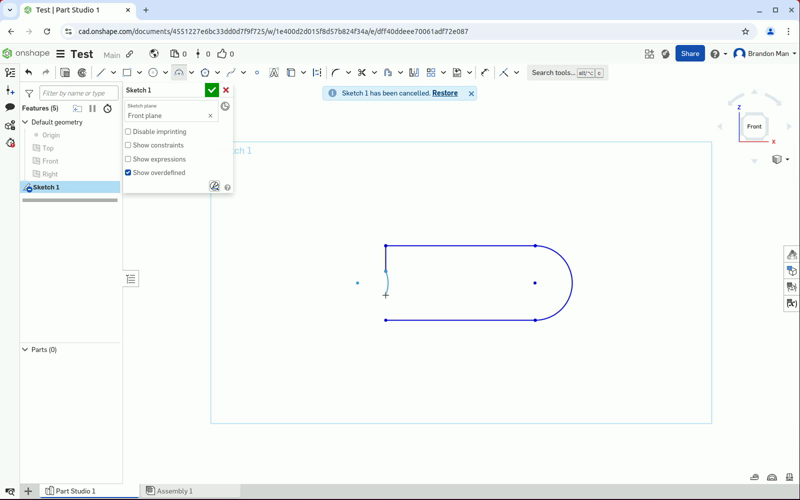
mouse_move(397, 283)
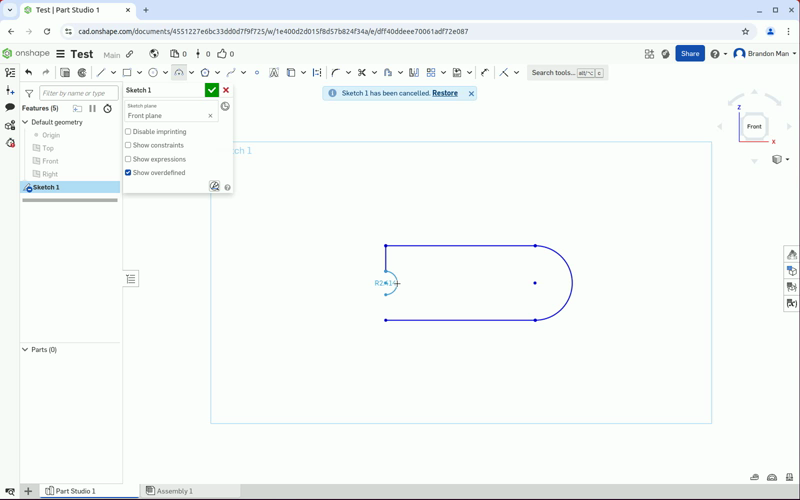
click(397, 283)
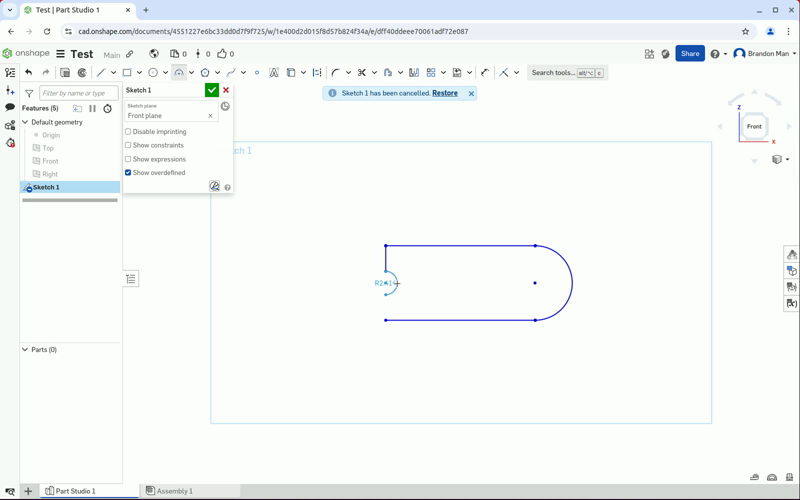
key_up(shift)
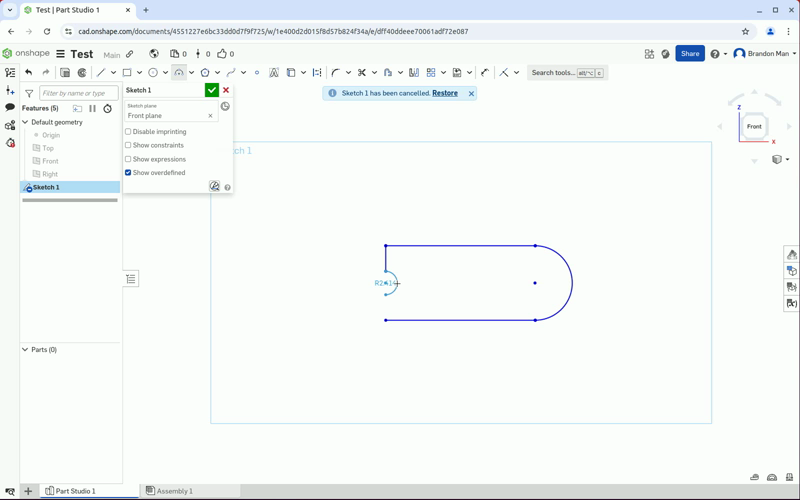
key(esc)
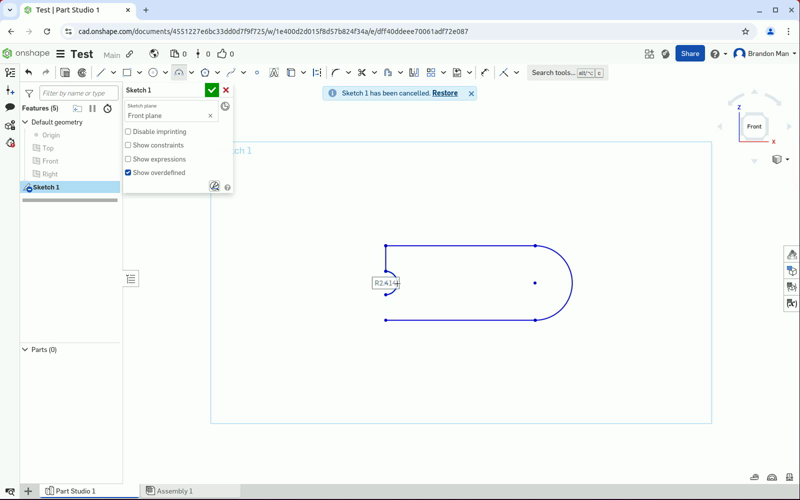
key(l)
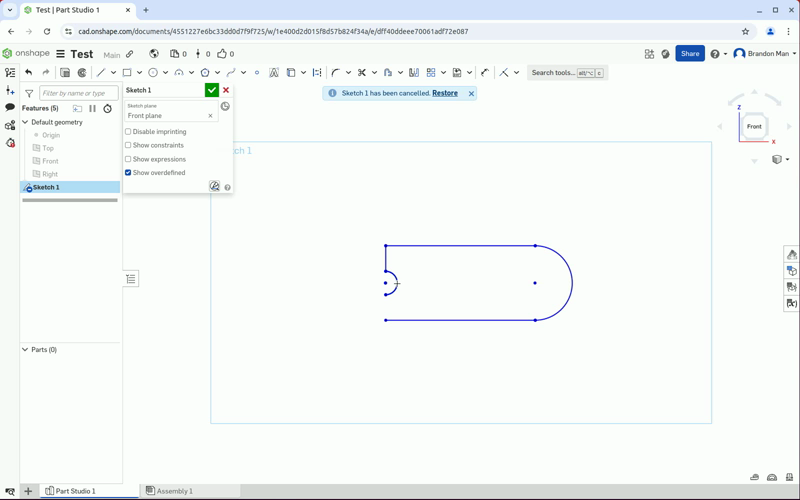
mouse_move(385, 294)
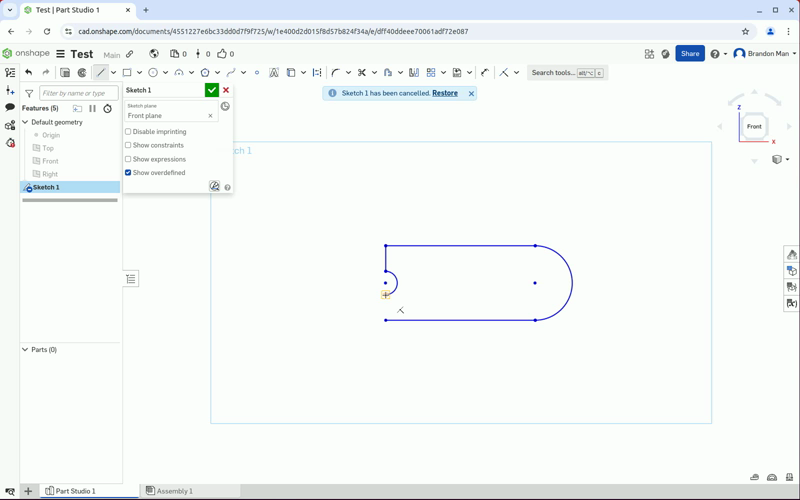
click(385, 294)
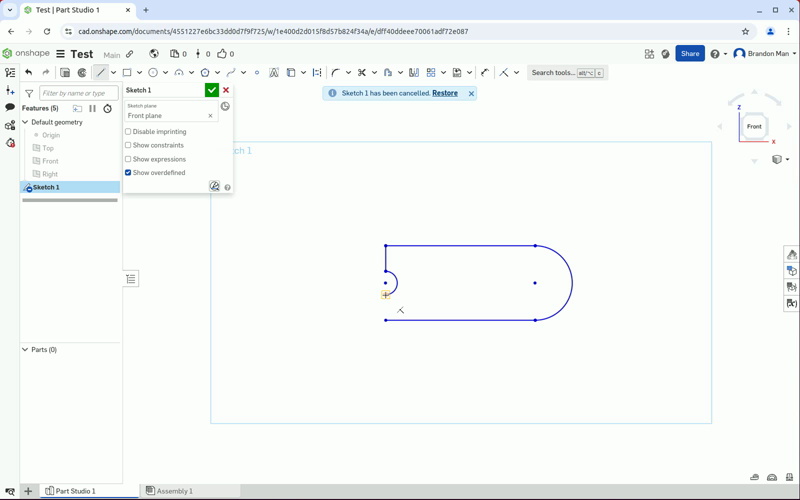
mouse_move(415, 294)
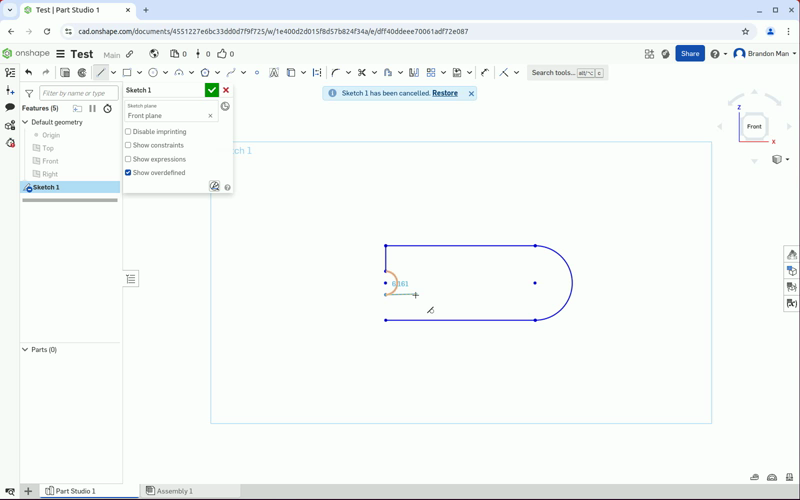
key_down(shift)
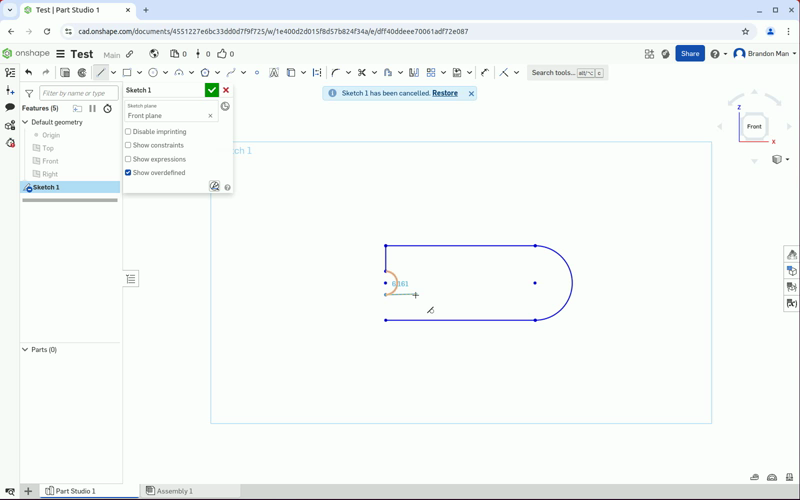
mouse_move(385, 320)
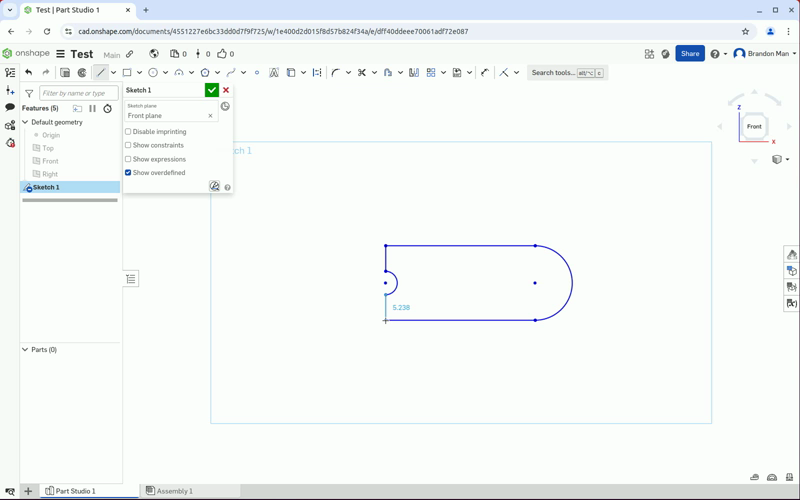
key_up(shift)
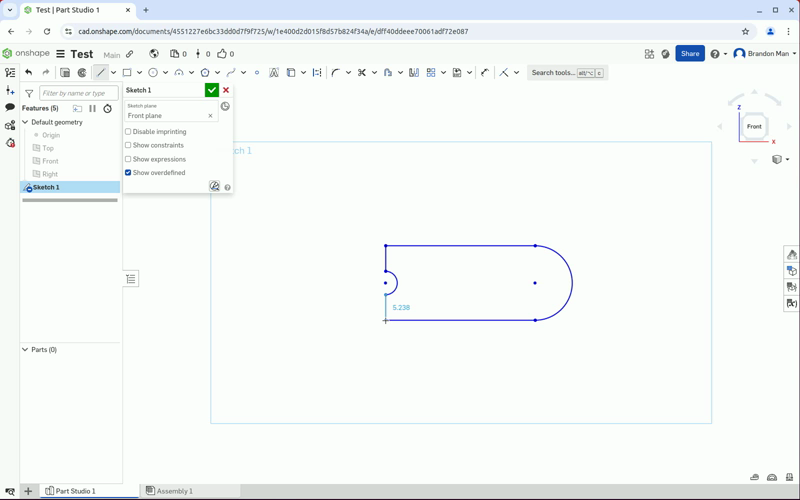
click(385, 320)
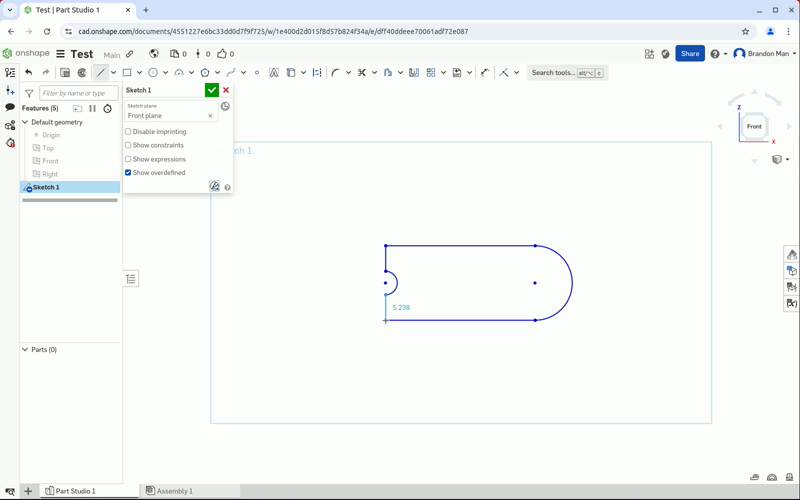
key(esc)
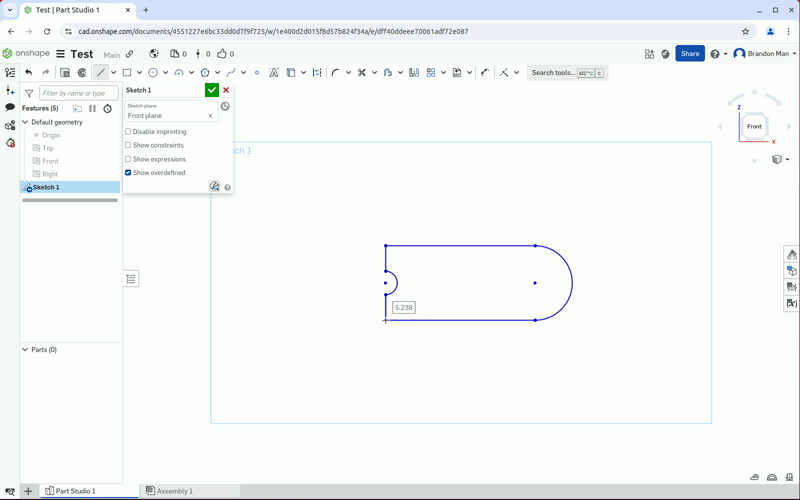
key(c)
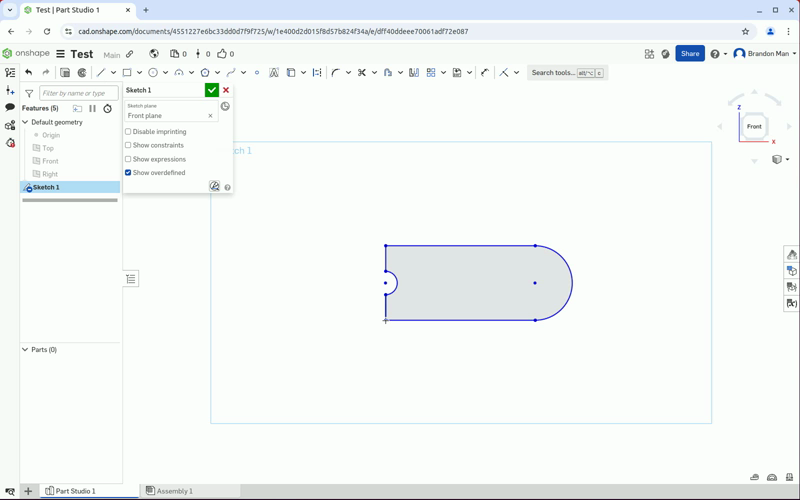
key_down(shift)
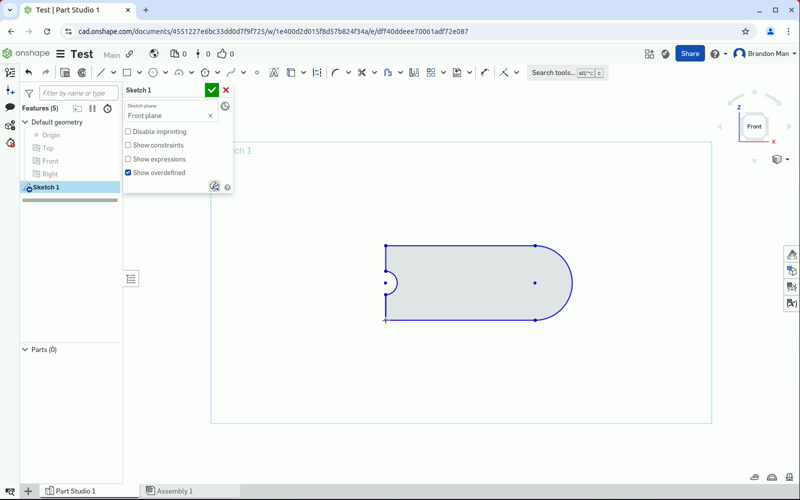
mouse_move(535, 283)
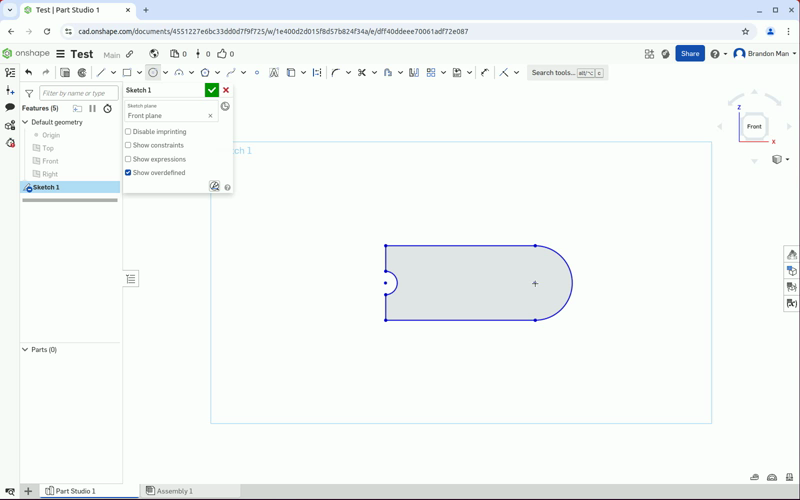
click(535, 283)
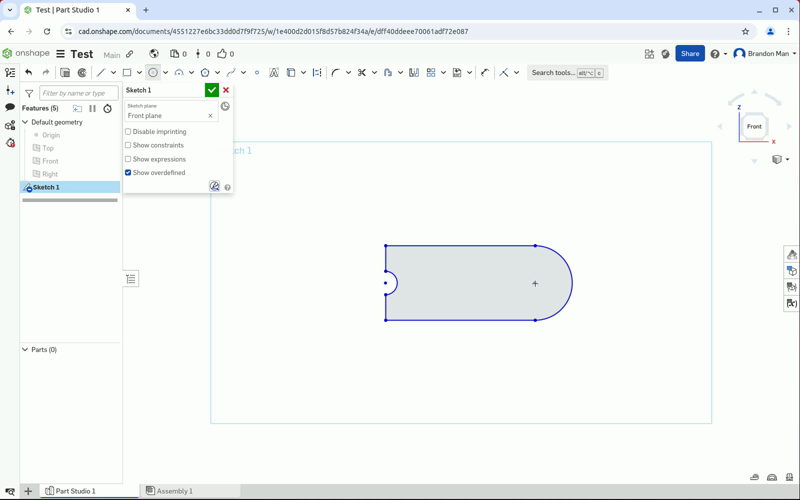
key_up(shift)
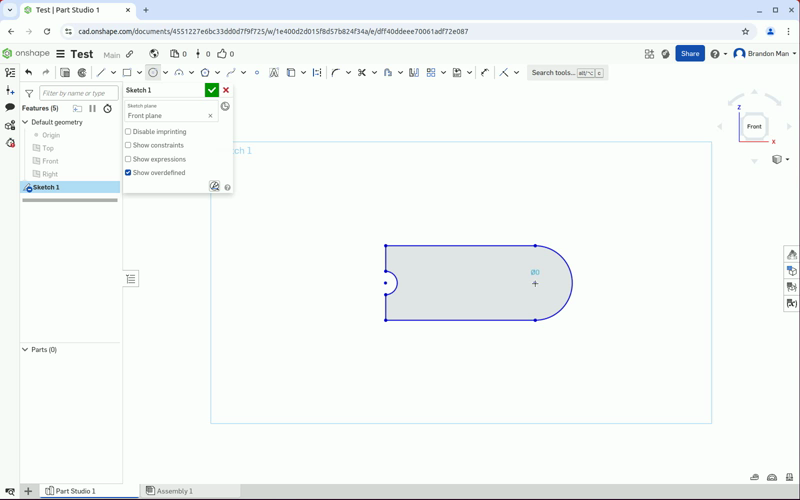
mouse_move(546, 283)
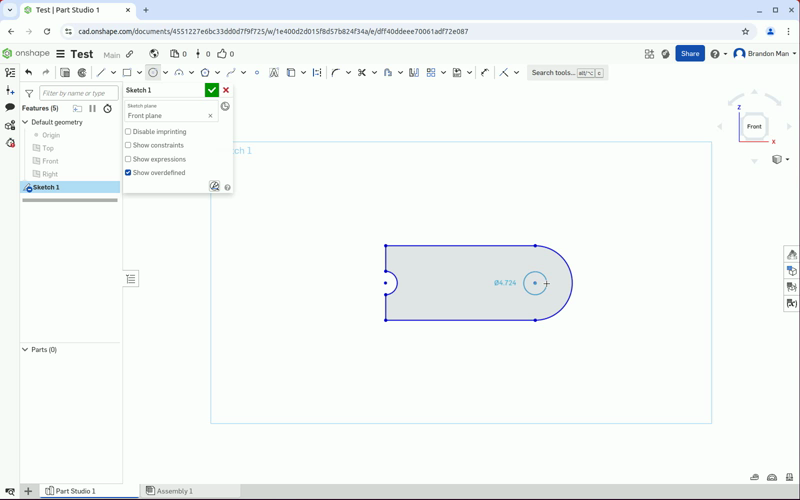
click(546, 283)
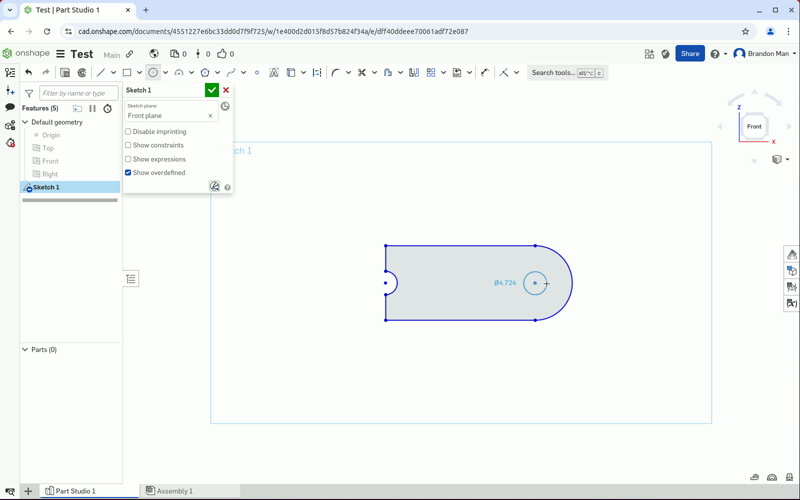
key(esc)
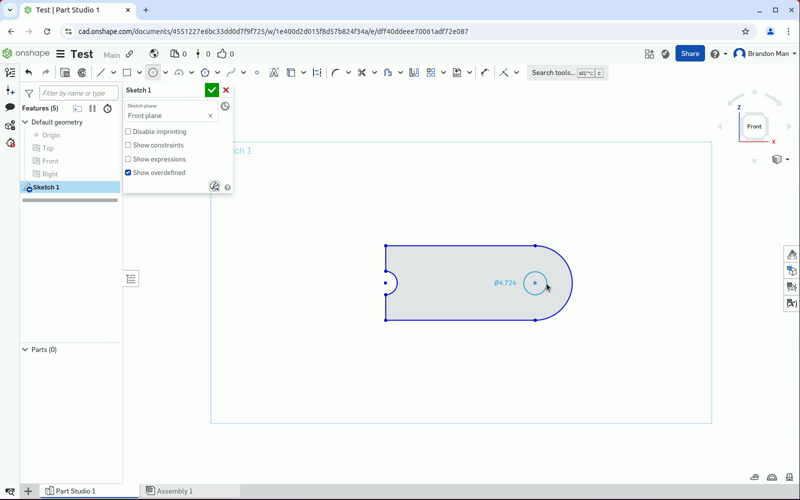
mouse_move(483, 295)
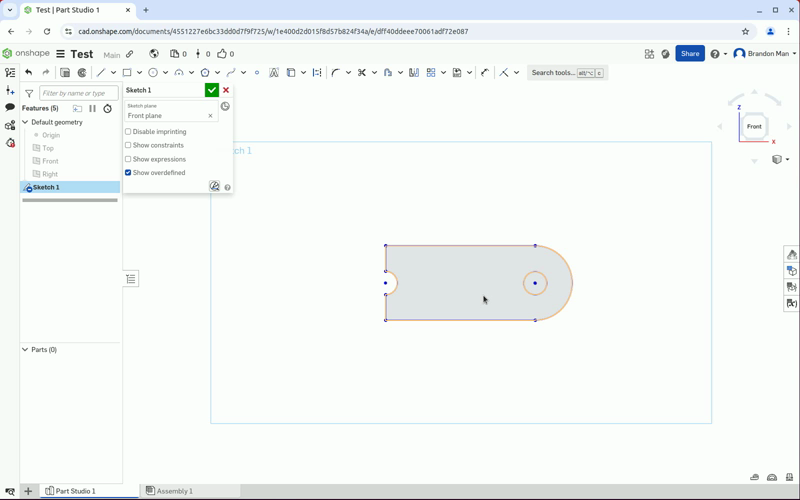
click(483, 295)
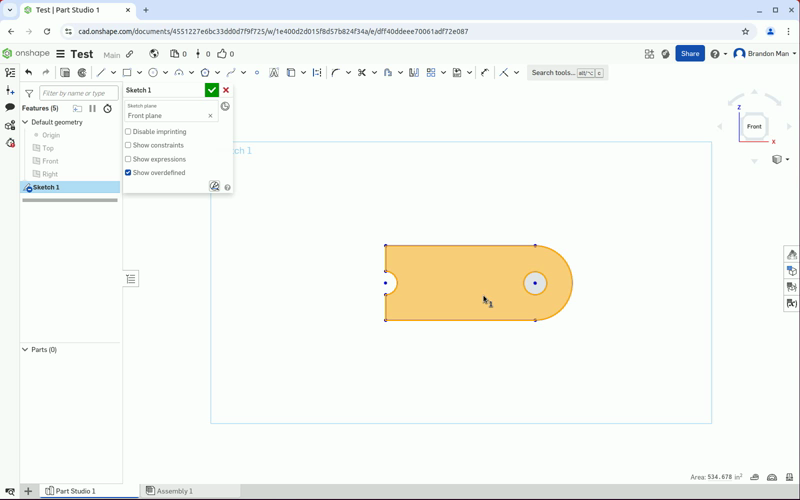
mouse_move(73, 352)
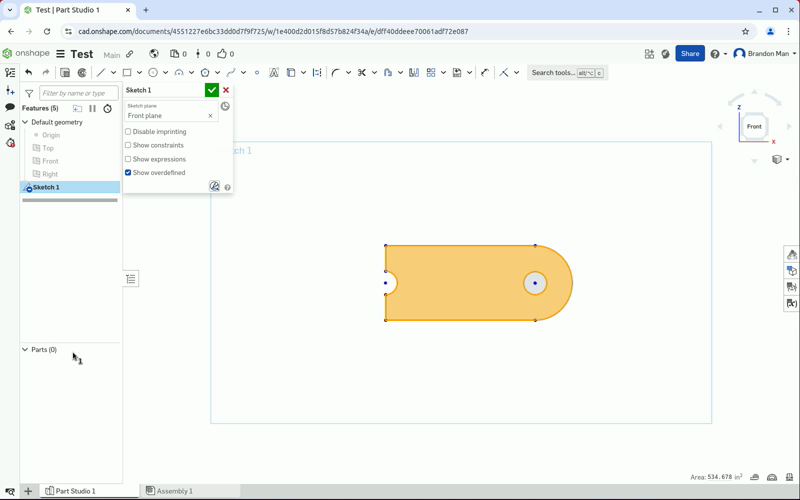
key(shift+y)
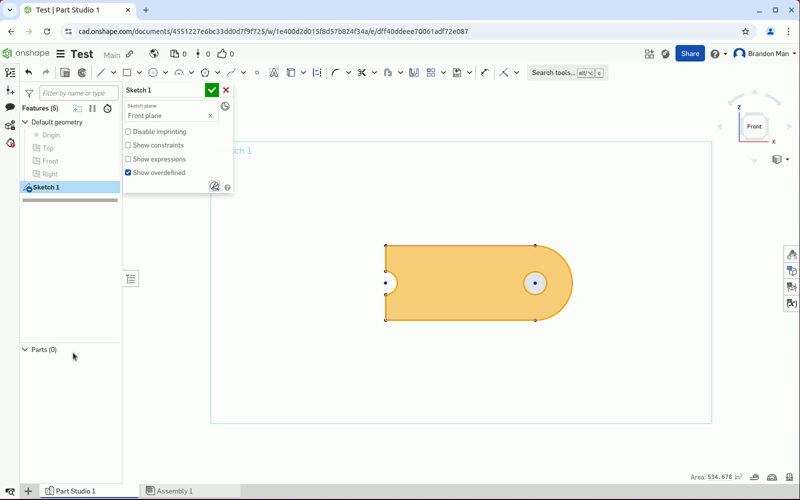
key(shift+e)
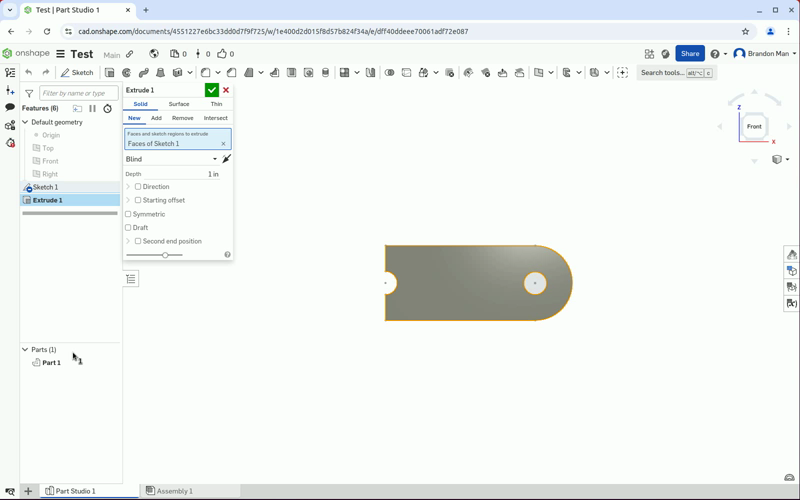
mouse_move(143, 106)
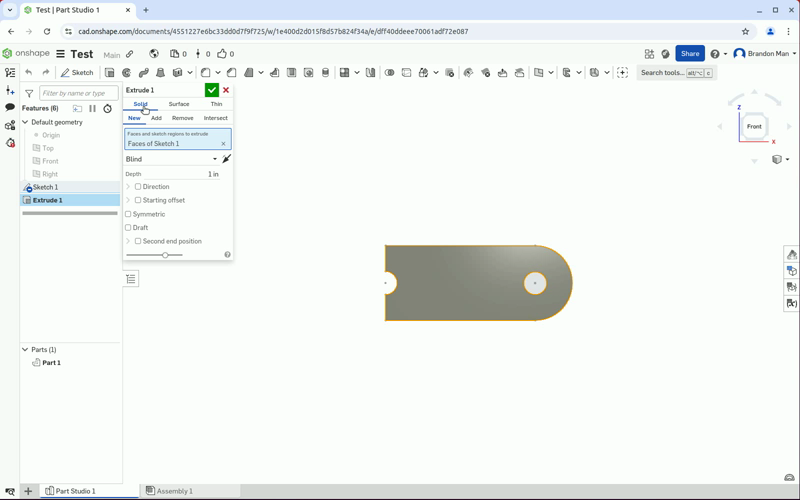
click(143, 106)
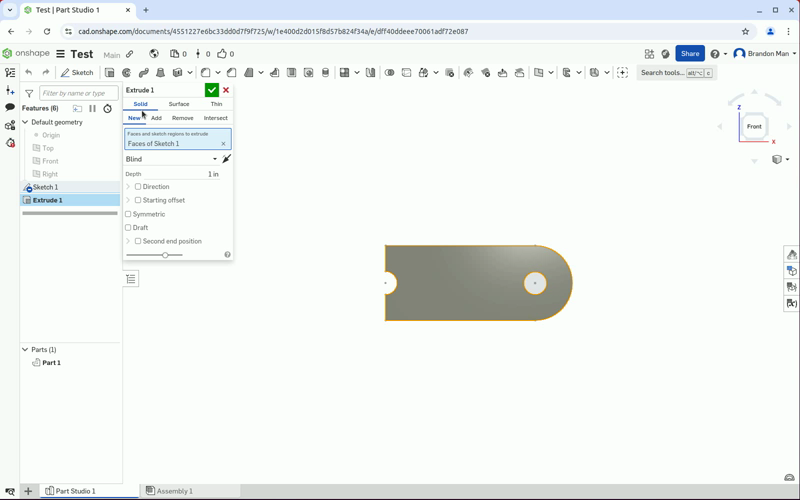
mouse_move(137, 120)
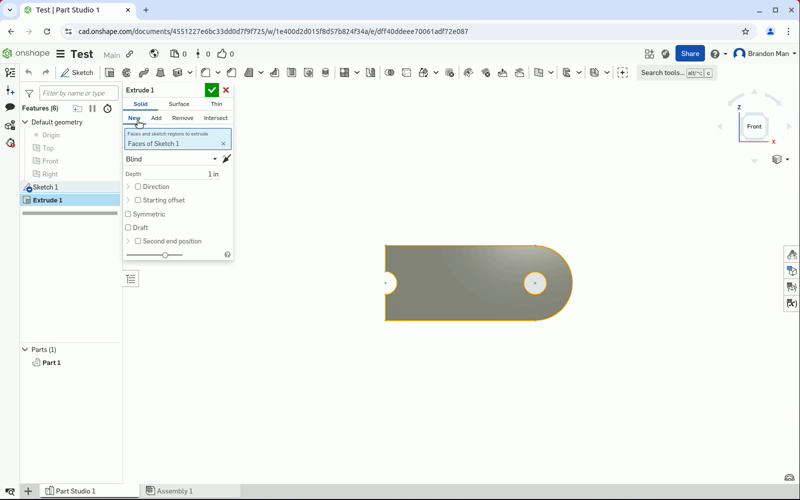
click(137, 120)
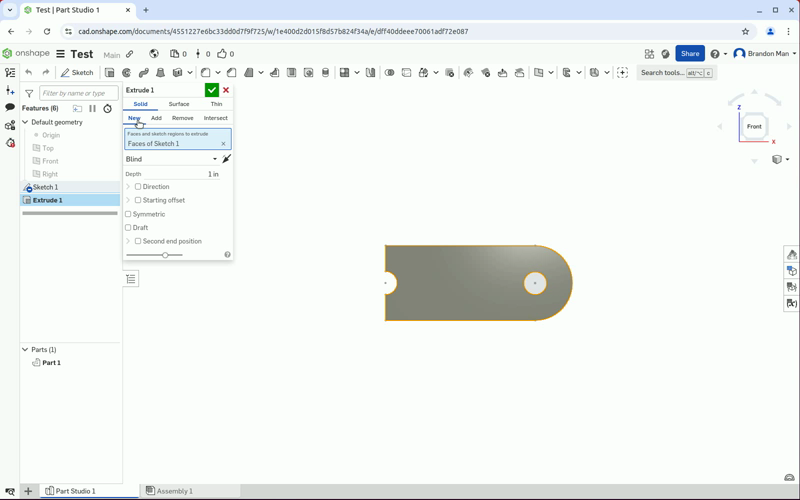
key(tab, 4)
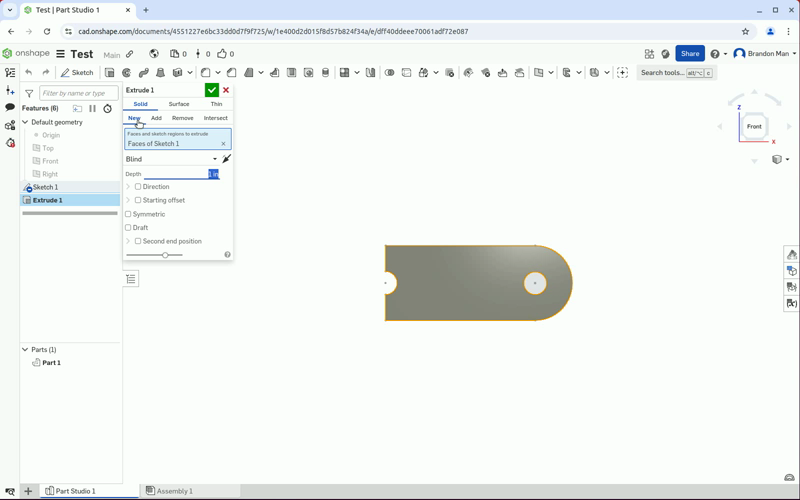
text(5.055)
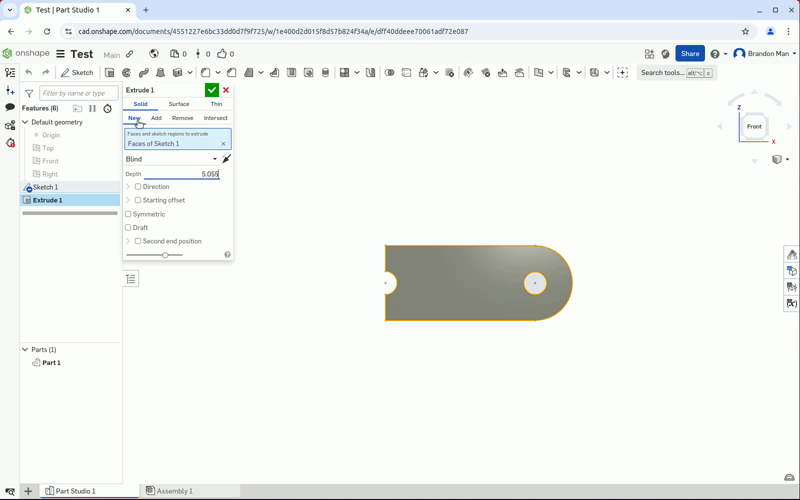
key(enter)
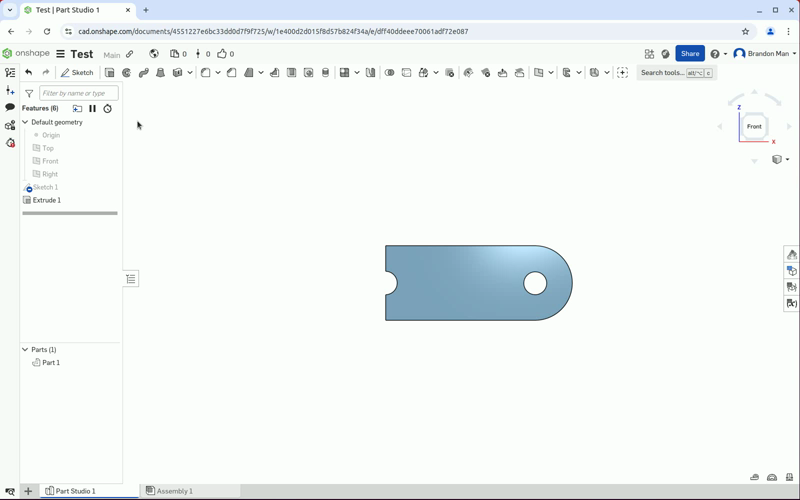
key(shift+h)
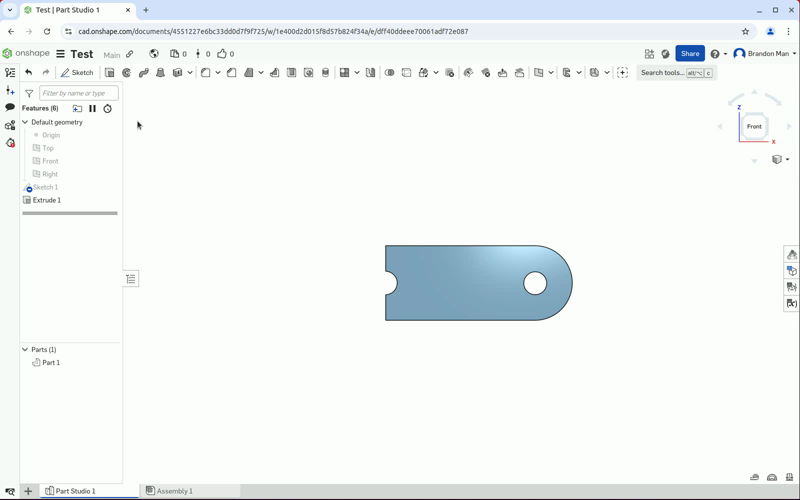
key(shift+h)
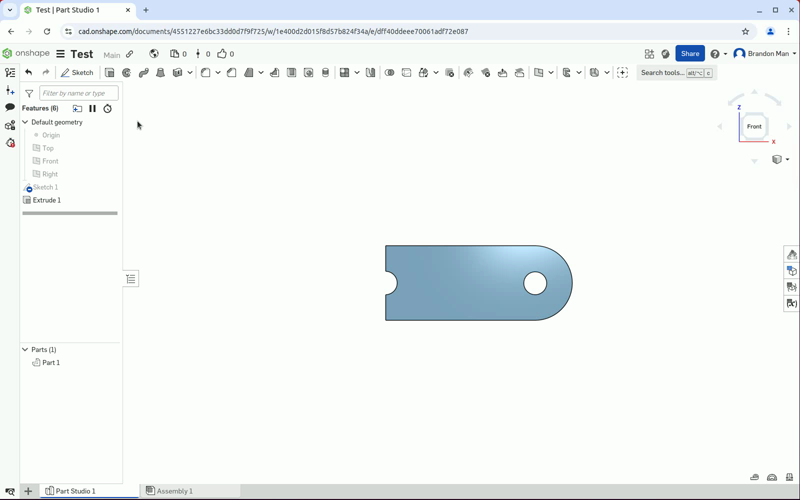
mouse_move(73, 189)
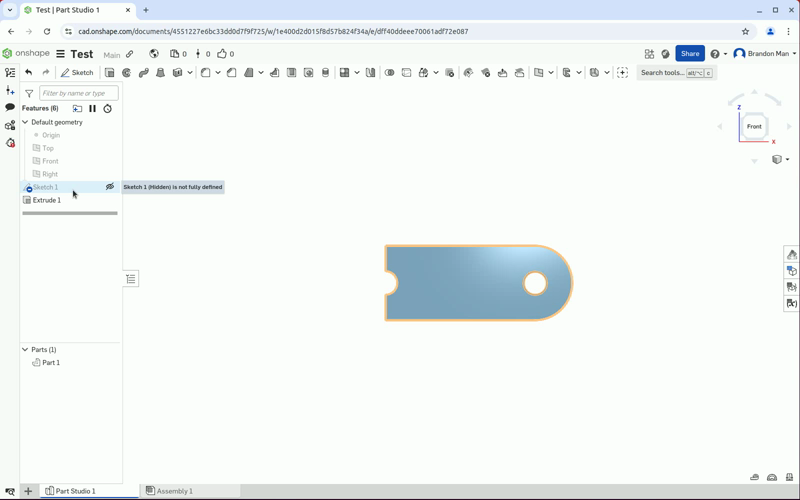
click(73, 189)
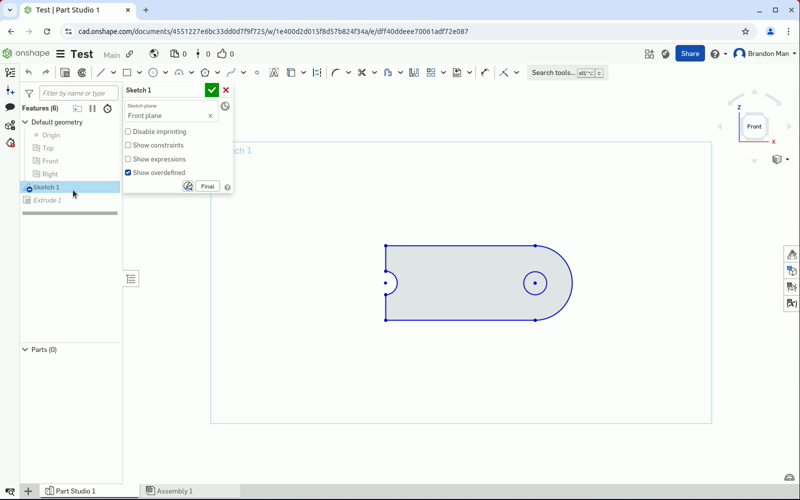
mouse_move(229, 92)
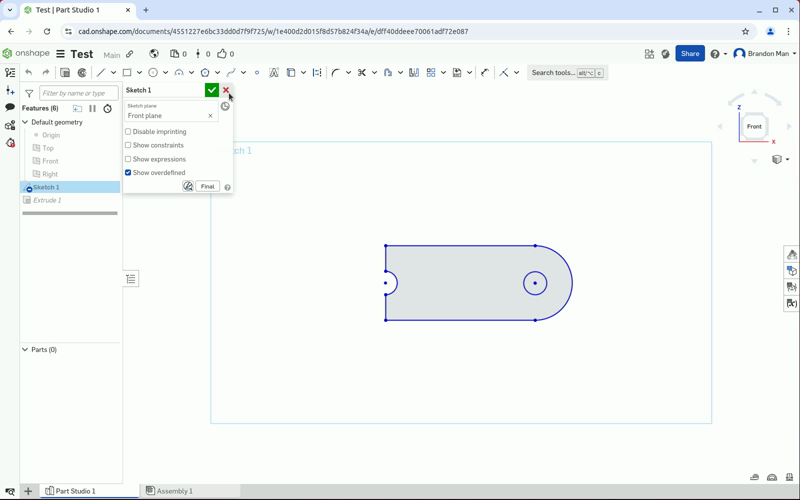
click(229, 92)
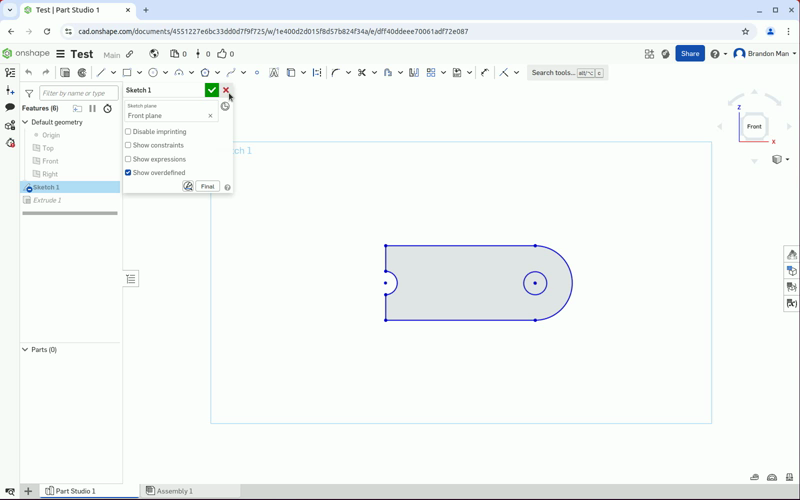
key(shift+s)
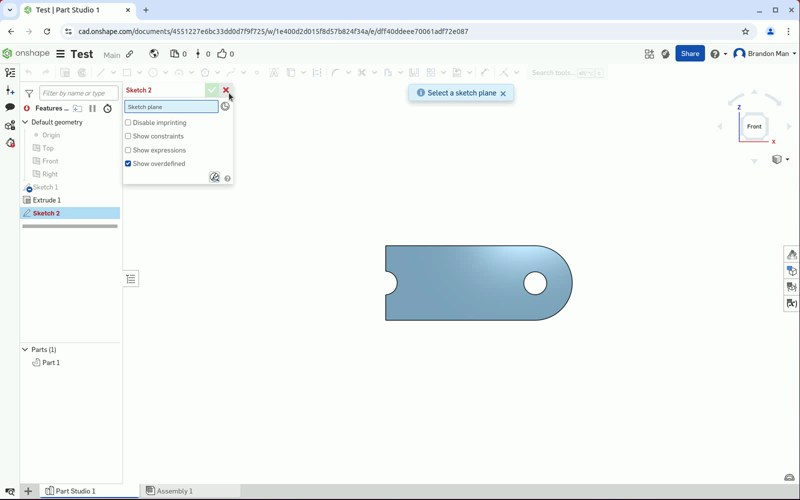
mouse_move(73, 163)
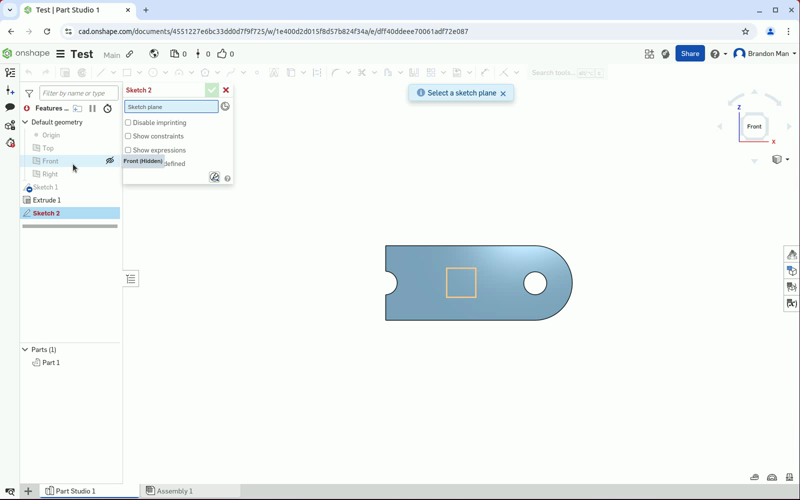
click(73, 163)
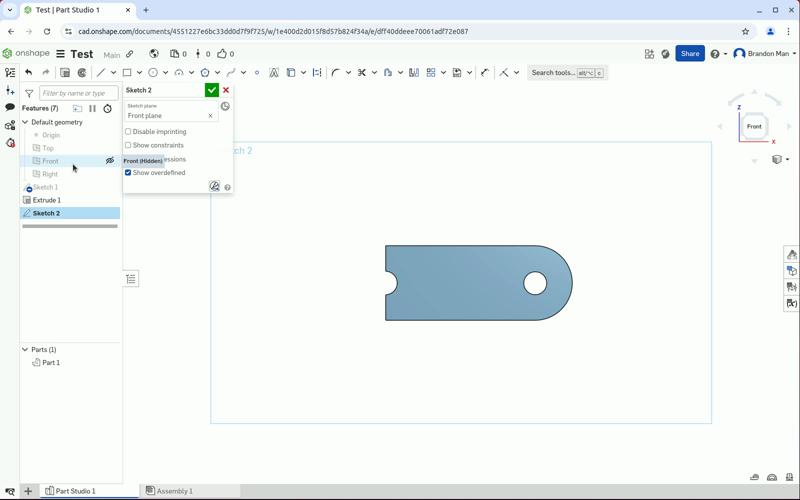
mouse_move(73, 352)
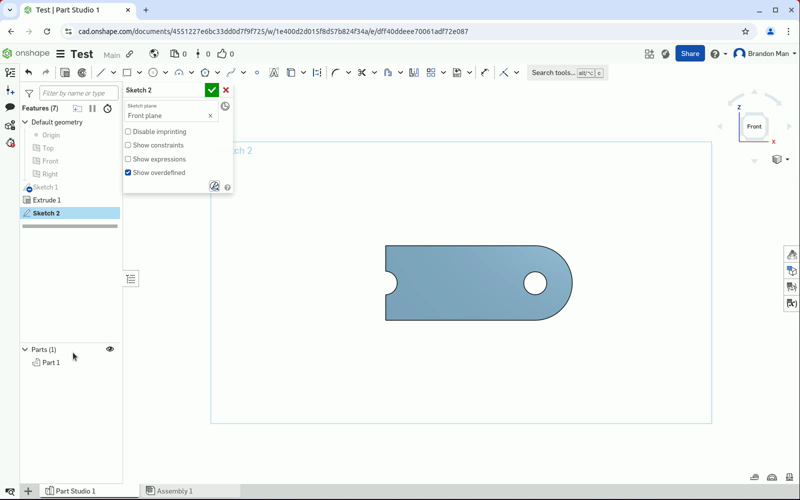
key(y)
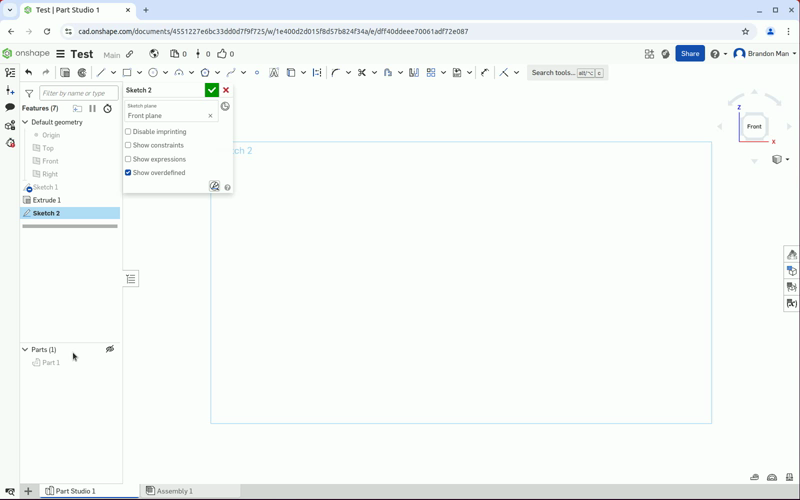
key(l)
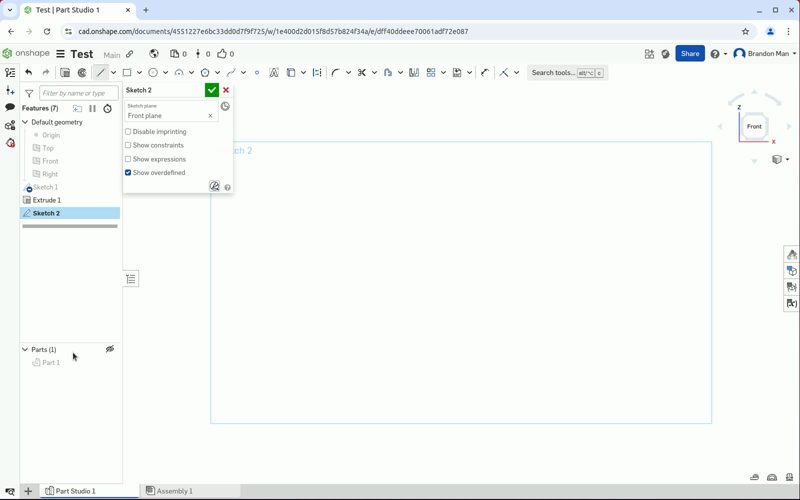
key_down(shift)
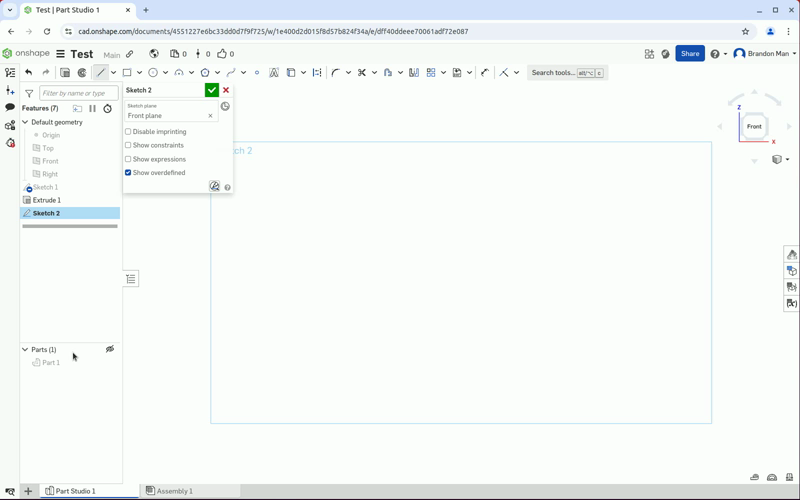
mouse_move(385, 320)
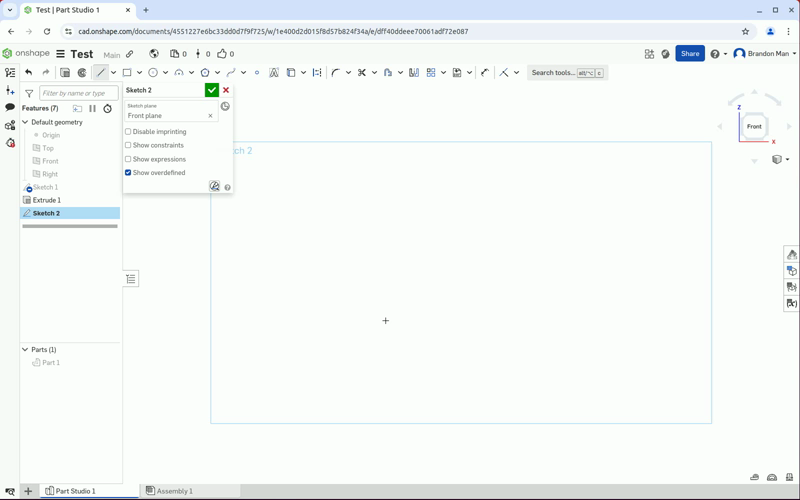
click(385, 320)
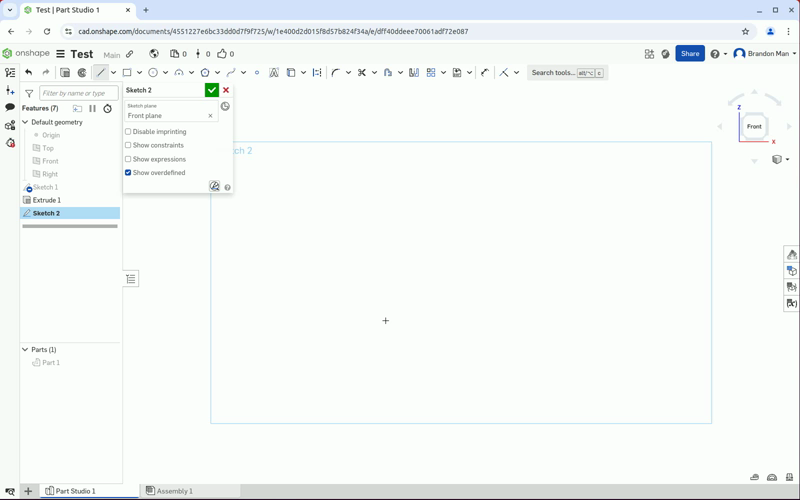
key_up(shift)
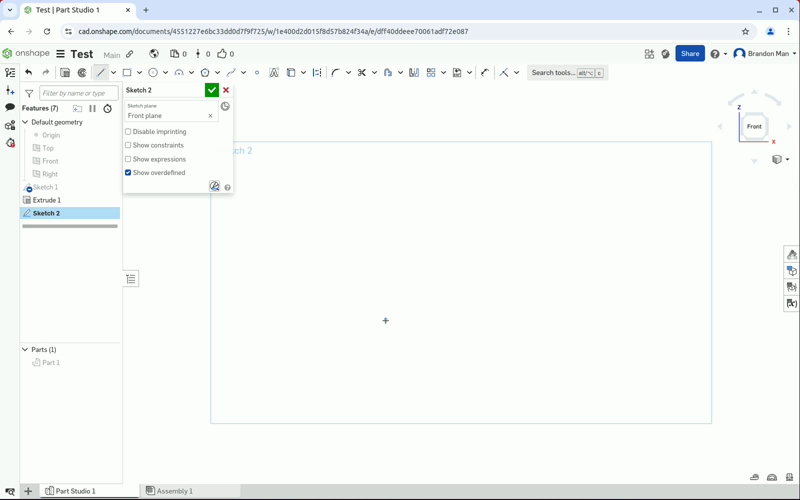
key_down(shift)
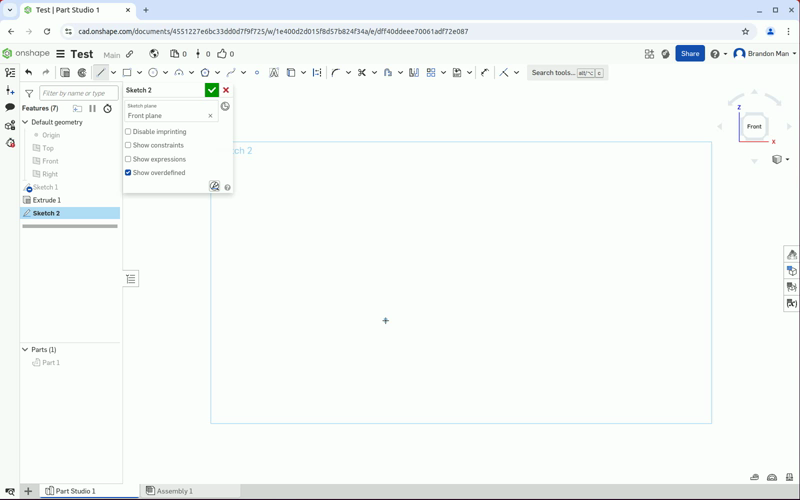
mouse_move(415, 320)
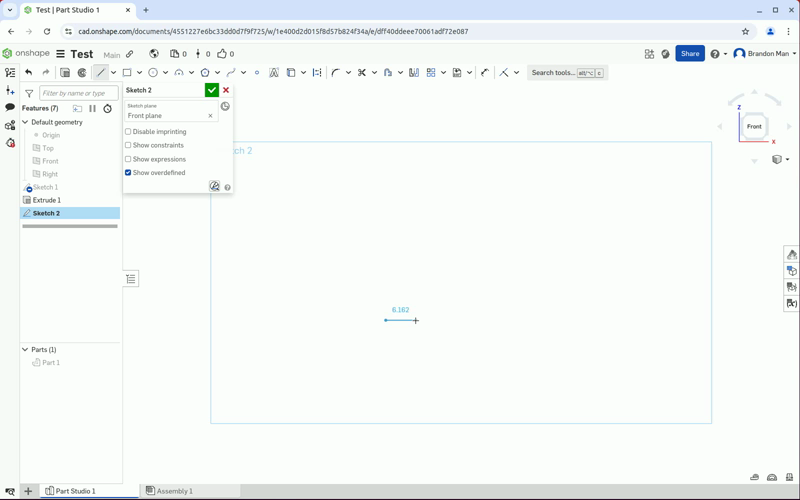
mouse_move(385, 294)
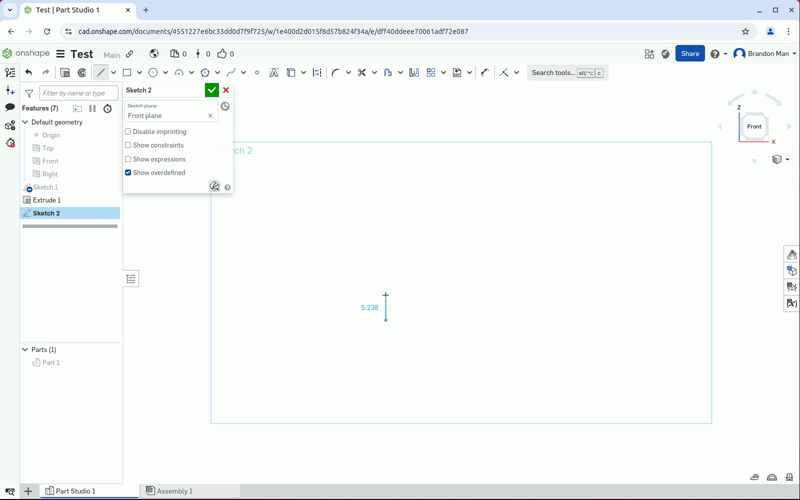
click(385, 294)
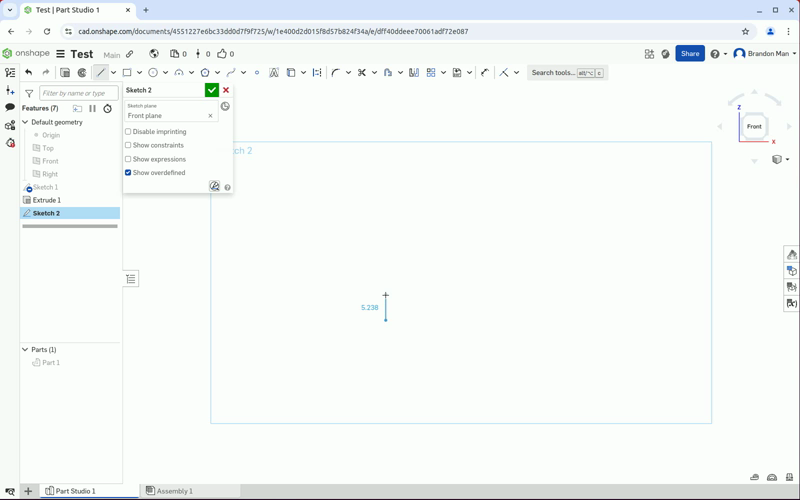
key_up(shift)
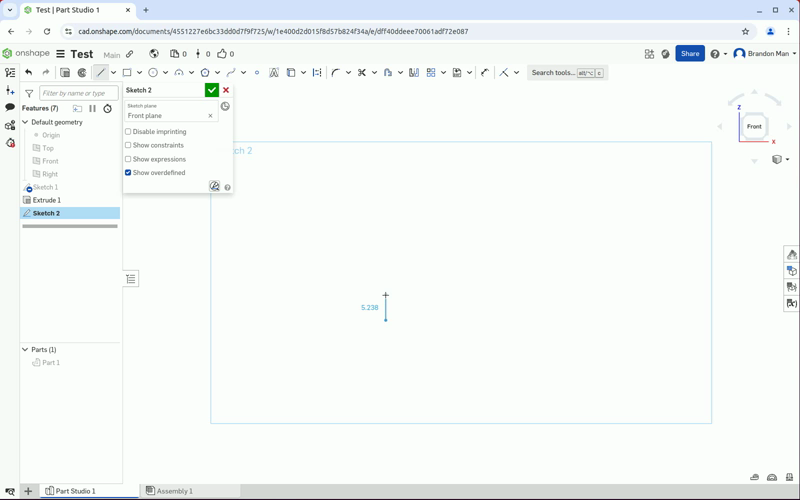
key(esc)
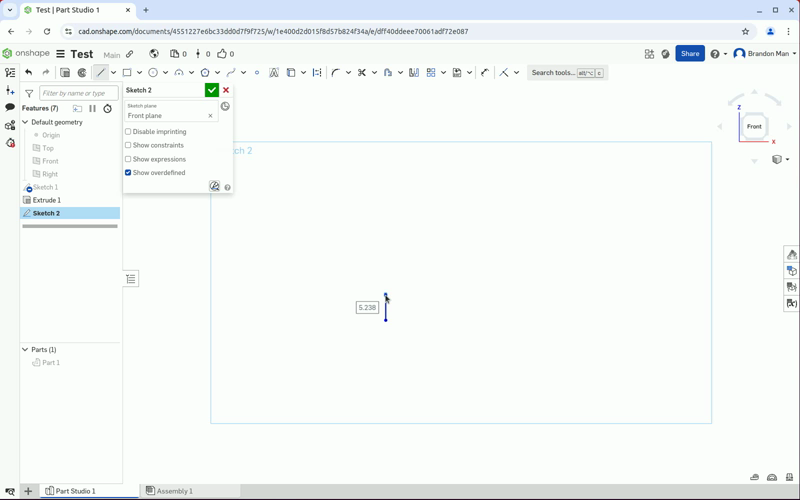
key(a)
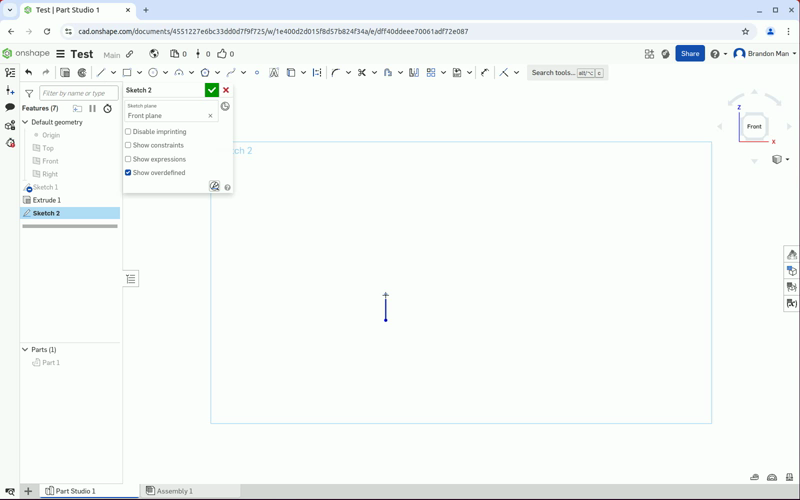
mouse_move(385, 294)
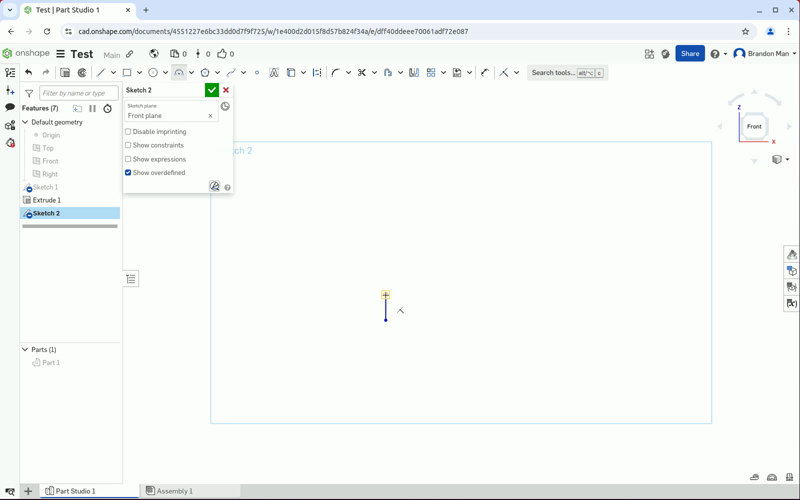
click(385, 294)
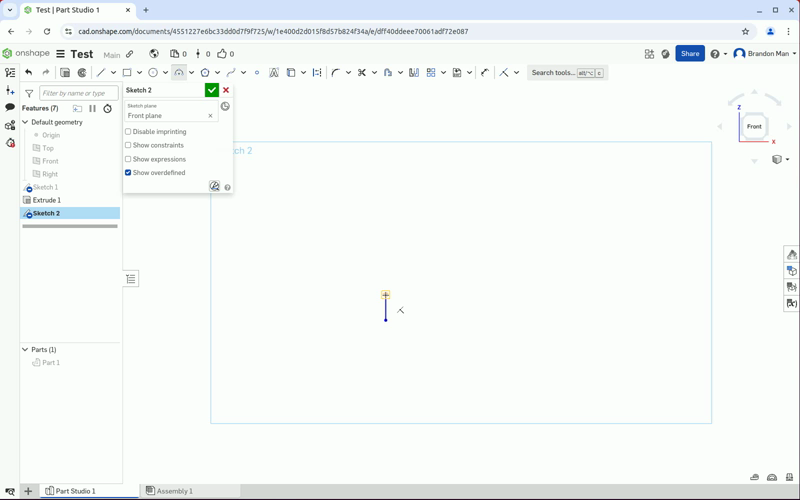
key_down(shift)
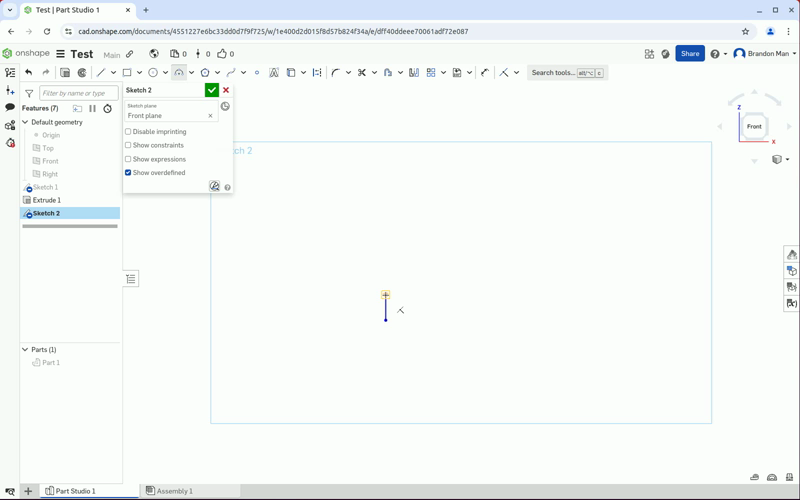
mouse_move(385, 270)
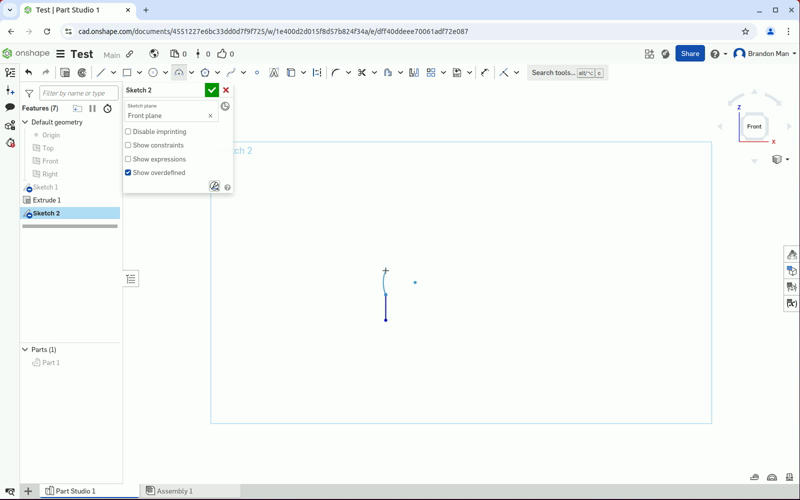
click(385, 270)
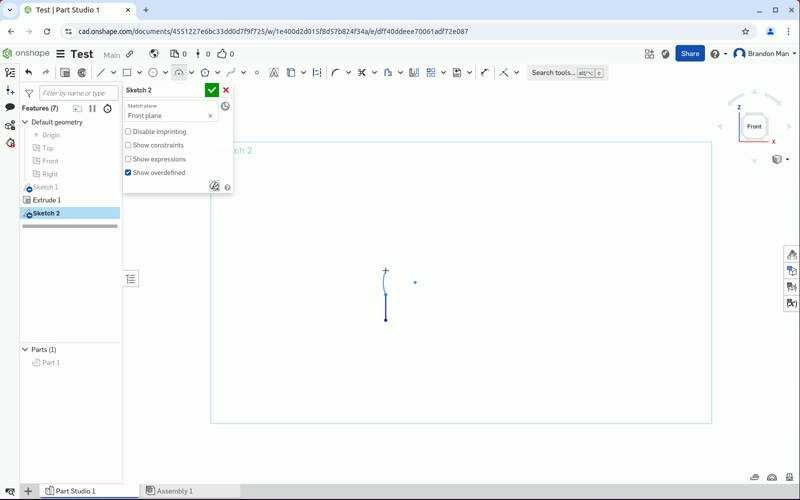
mouse_move(373, 282)
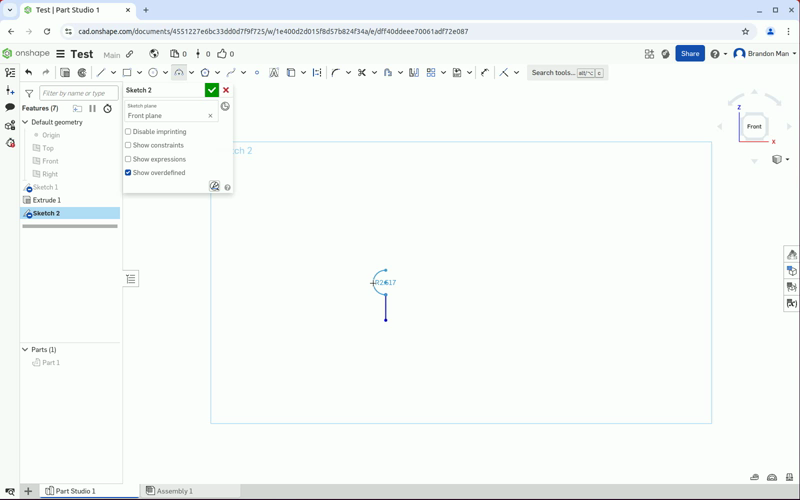
click(373, 282)
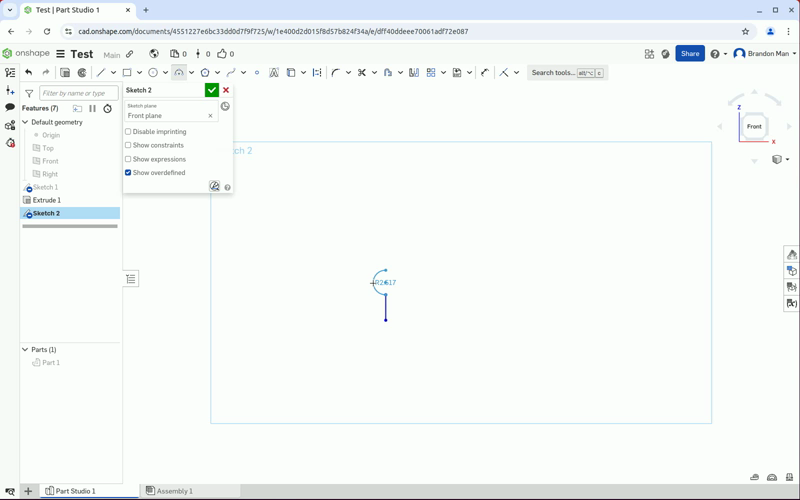
key_up(shift)
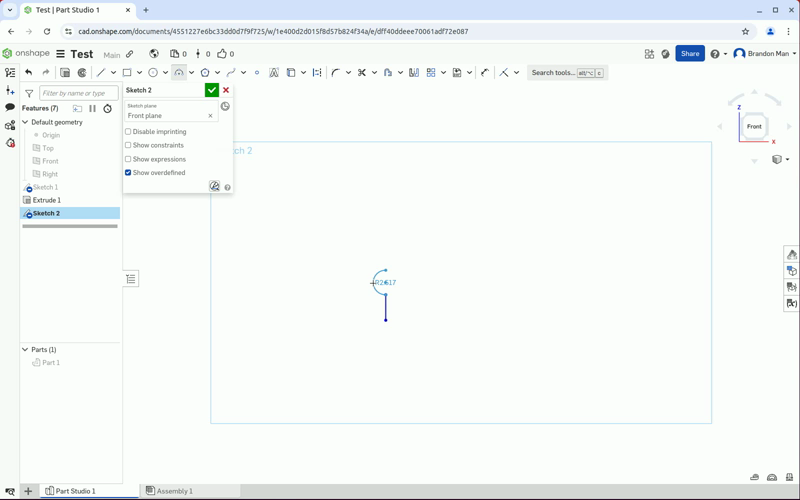
key(esc)
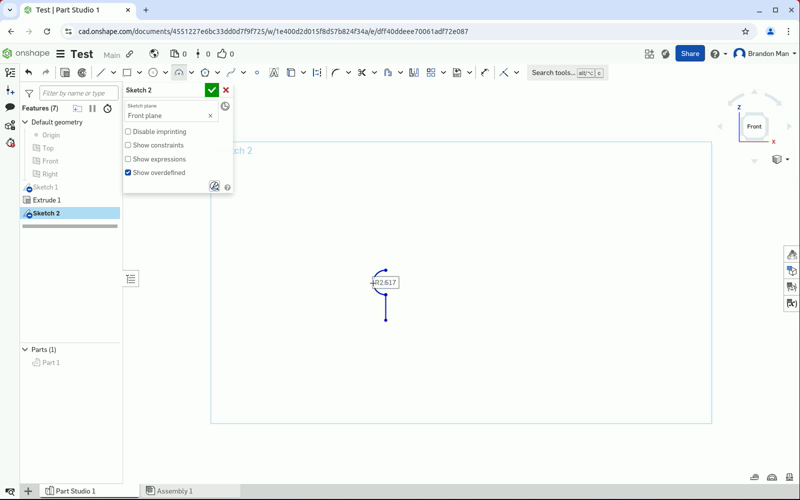
key(l)
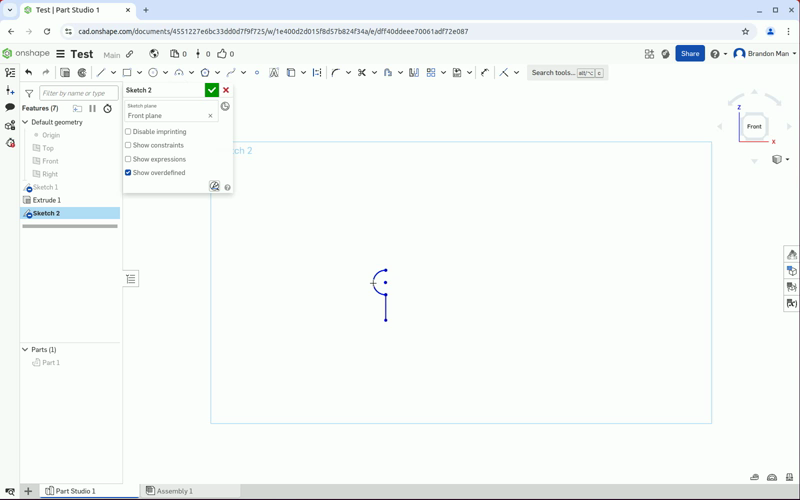
mouse_move(385, 270)
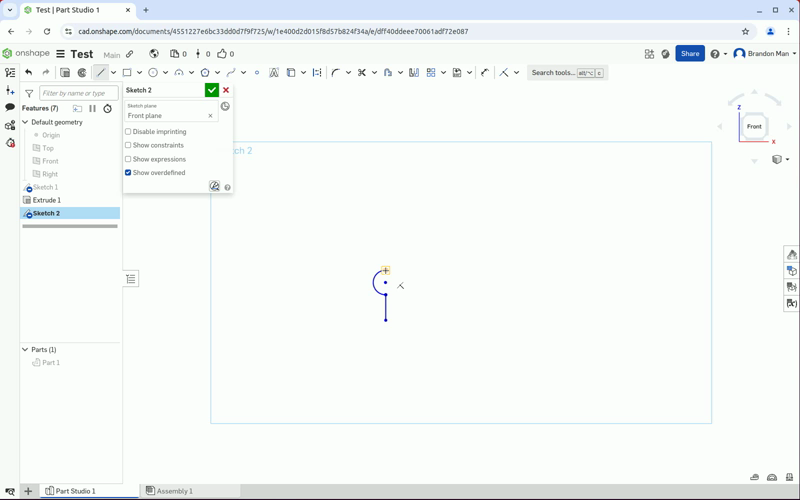
click(385, 270)
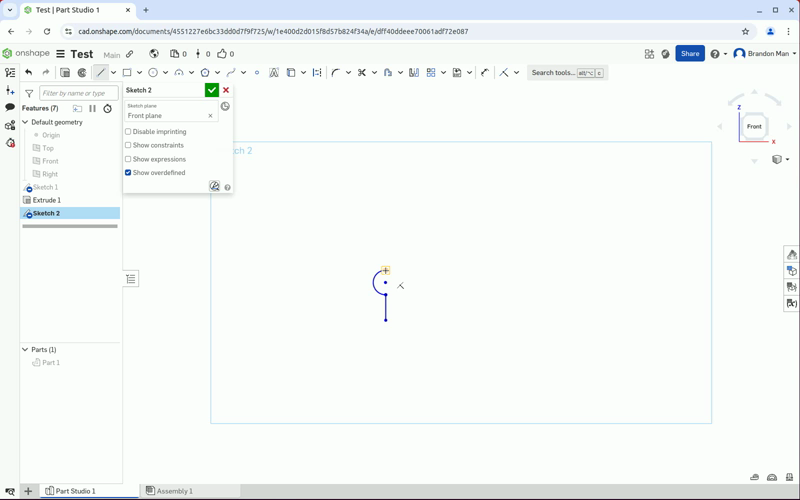
key_down(shift)
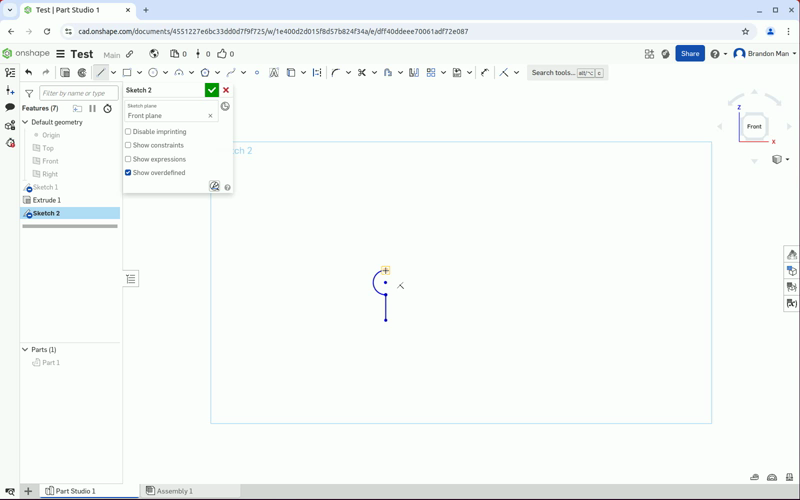
mouse_move(415, 270)
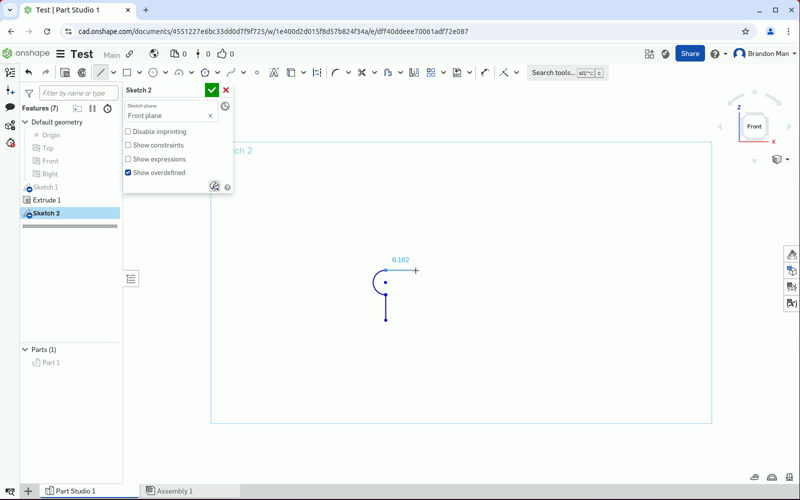
mouse_move(385, 245)
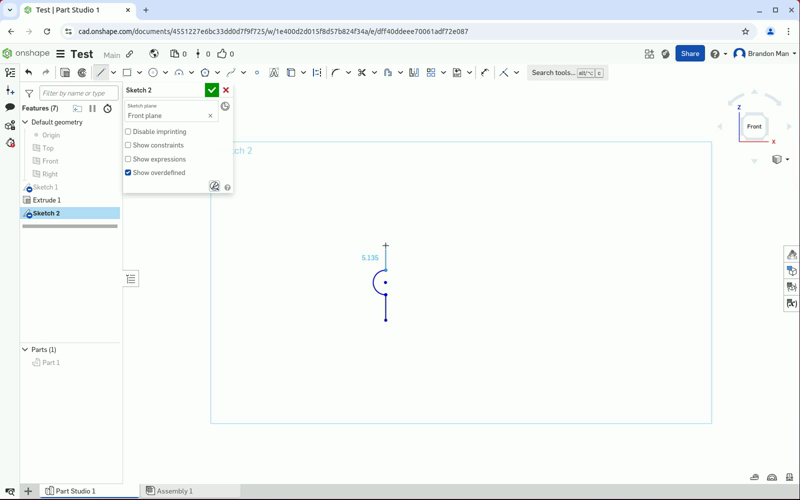
click(385, 245)
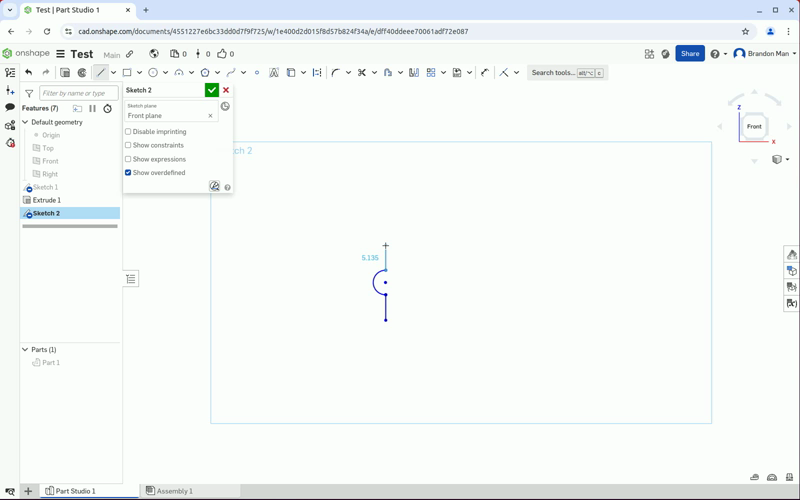
key_up(shift)
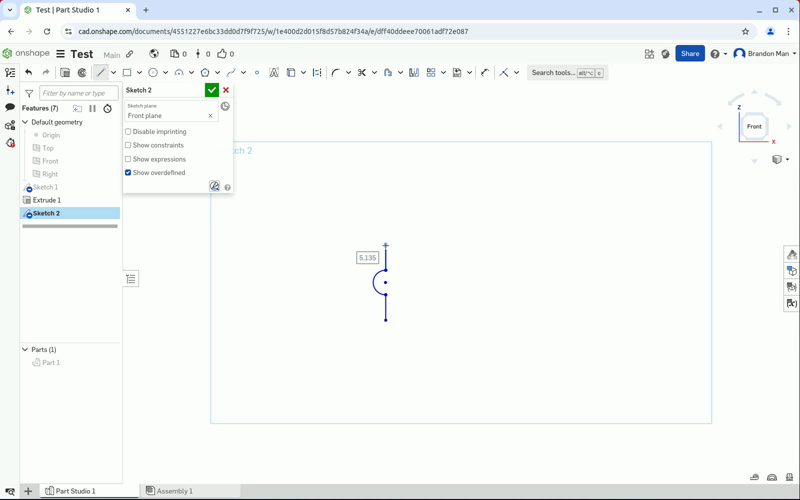
key(esc)
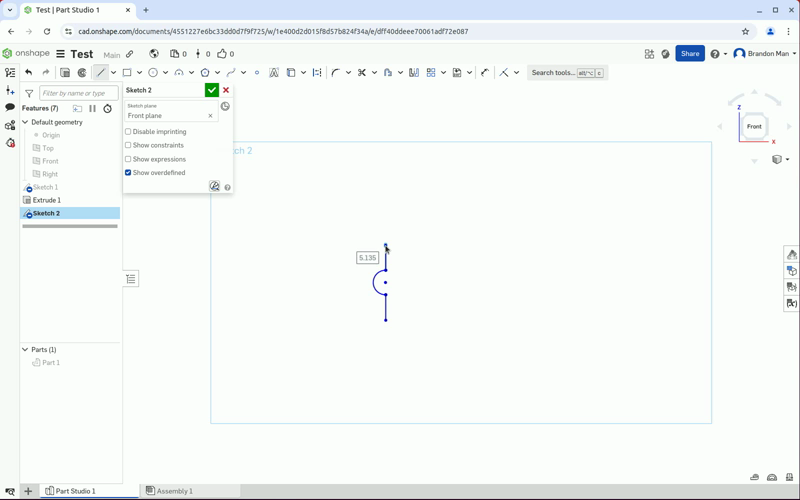
key(a)
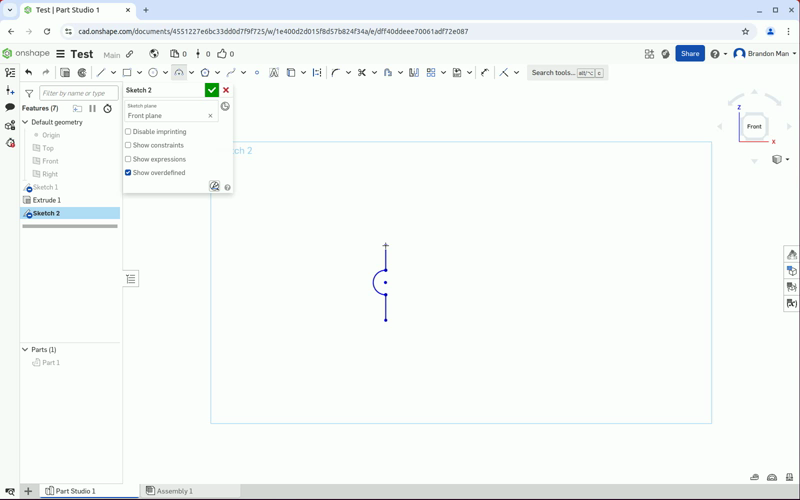
mouse_move(385, 245)
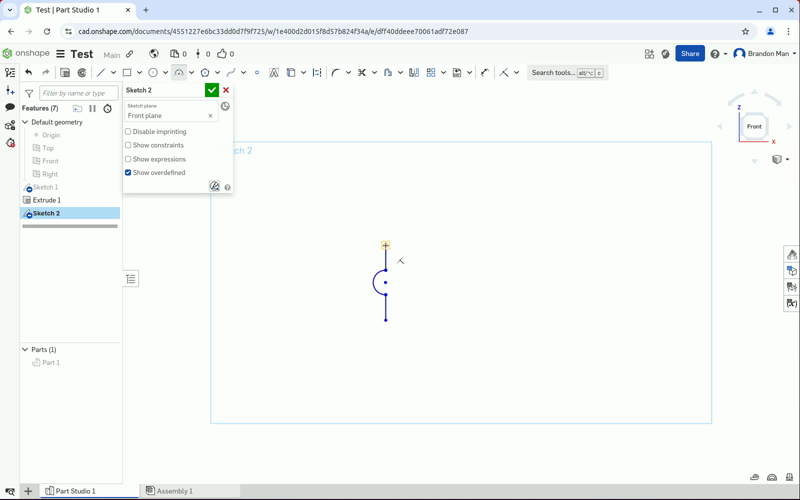
click(385, 245)
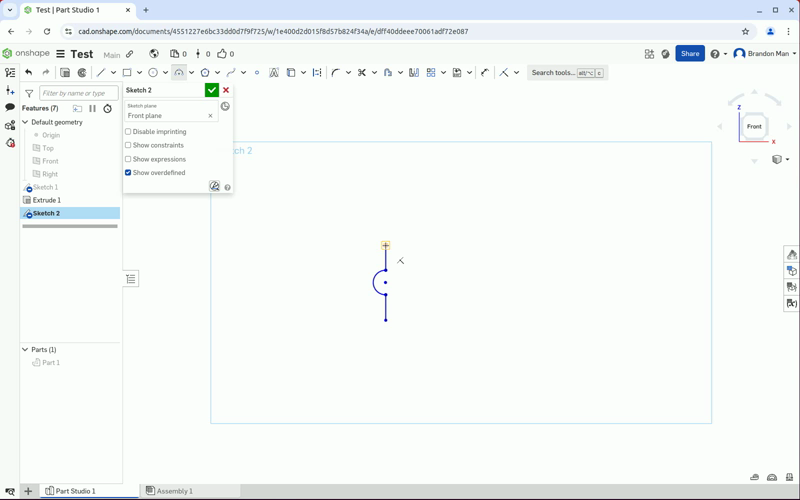
mouse_move(385, 320)
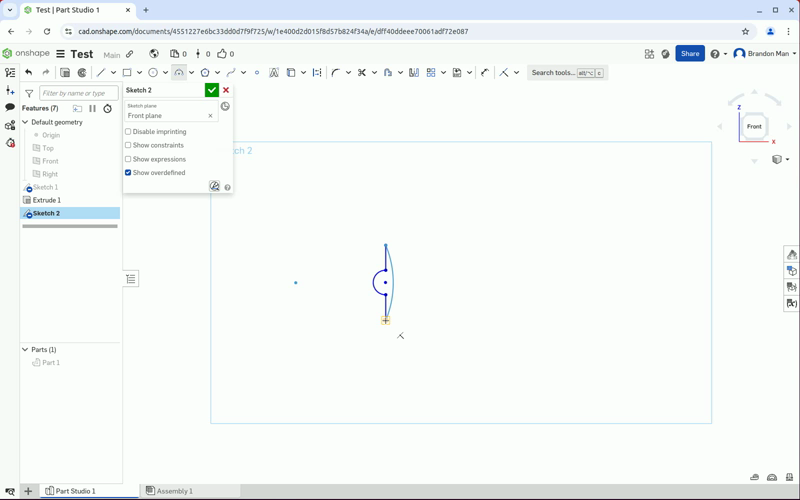
click(385, 320)
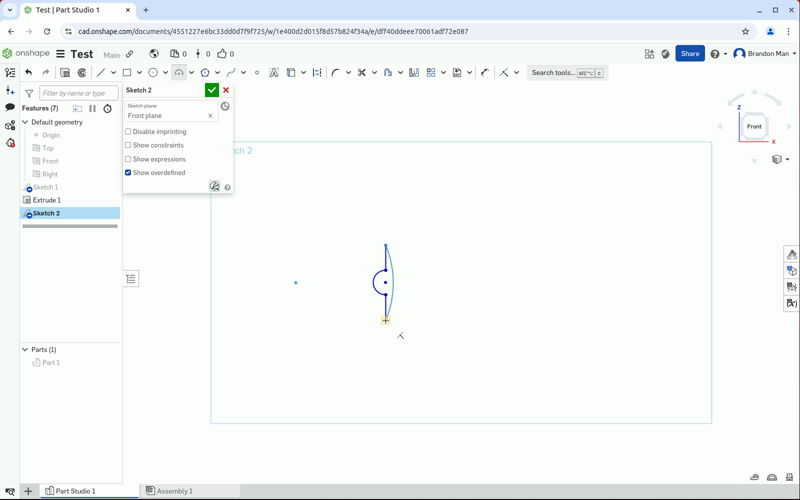
key_down(shift)
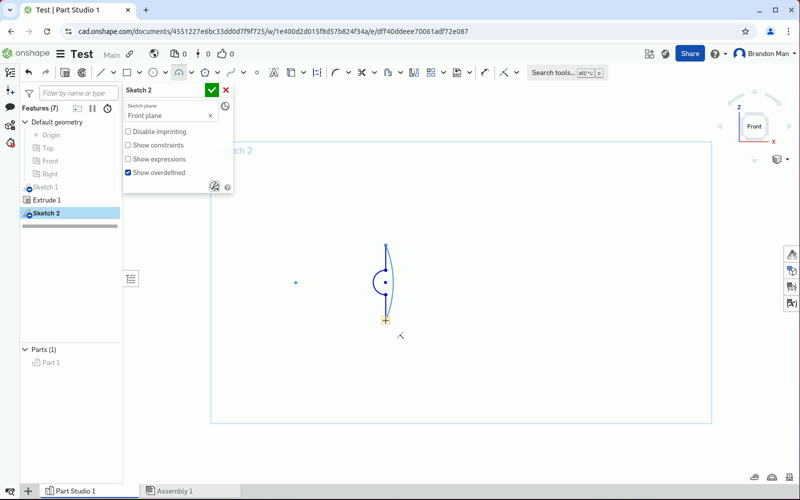
mouse_move(347, 282)
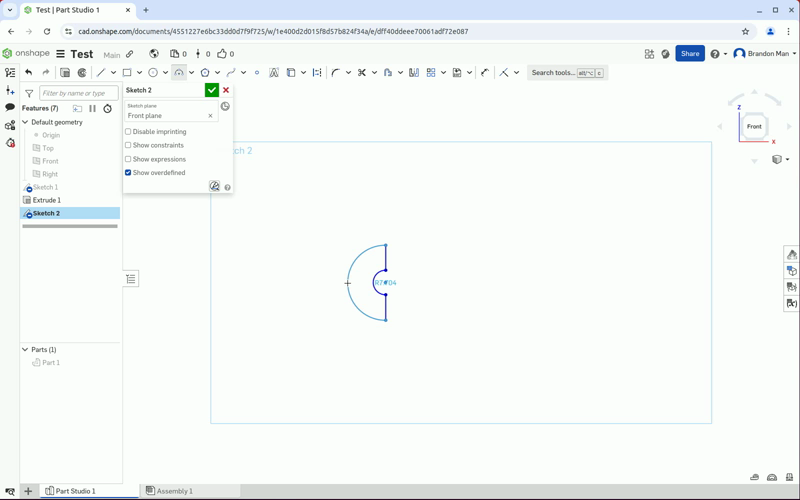
click(347, 282)
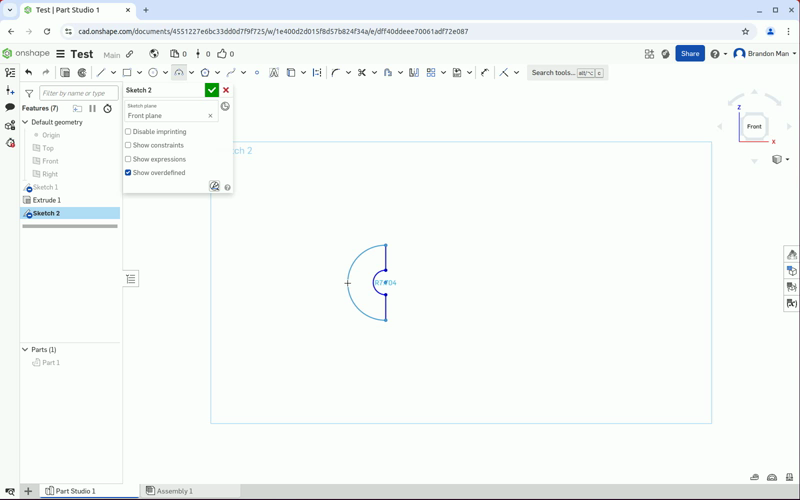
key_up(shift)
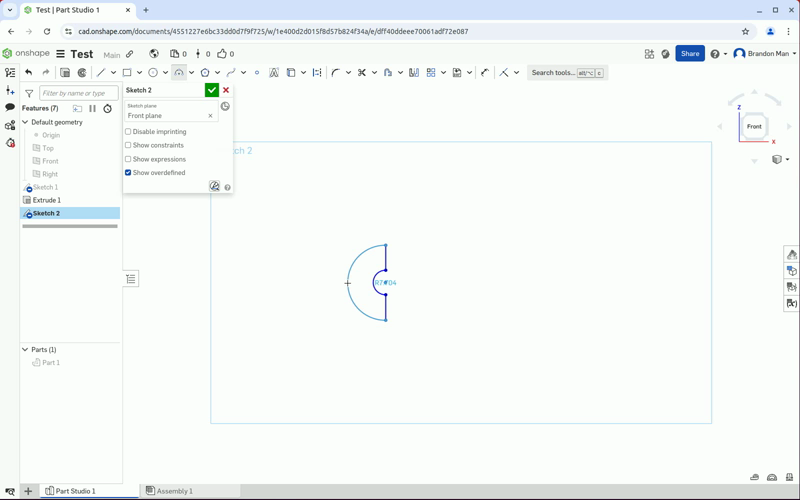
key(esc)
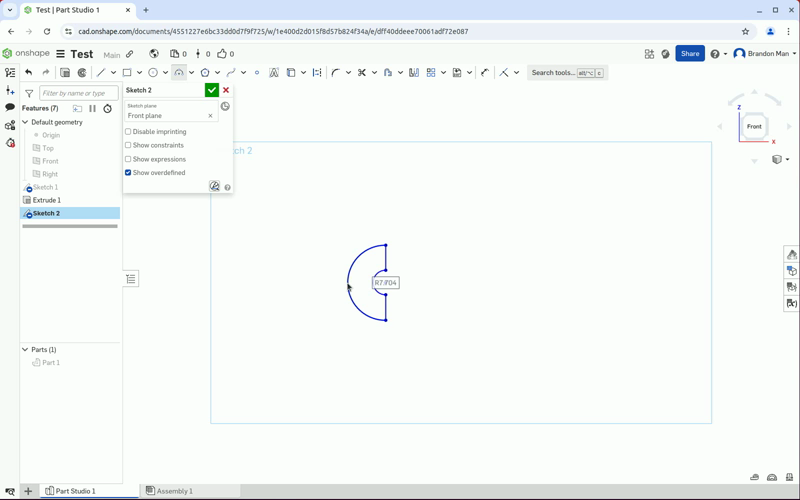
mouse_move(375, 299)
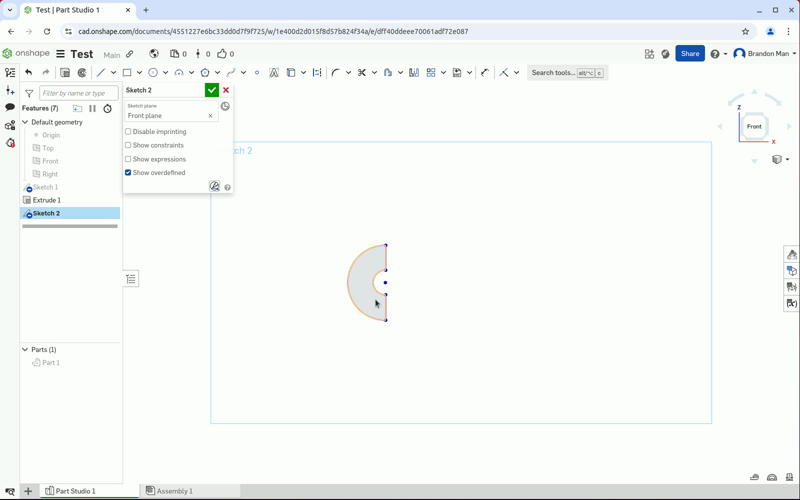
scroll(6)
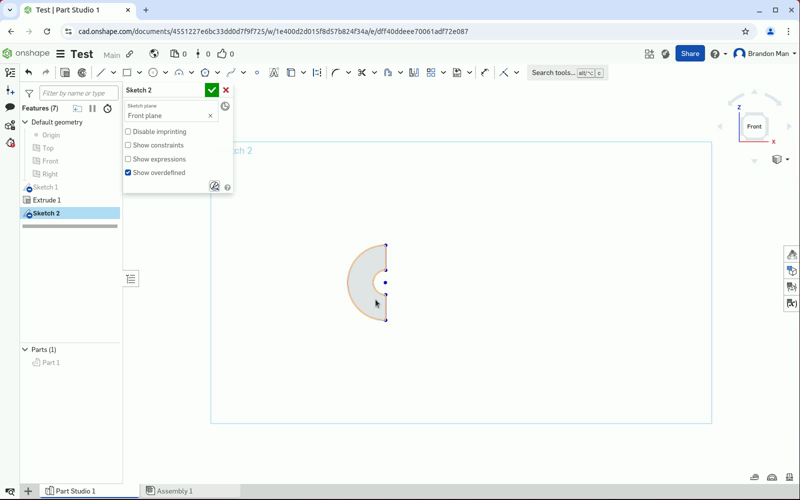
scroll(6)
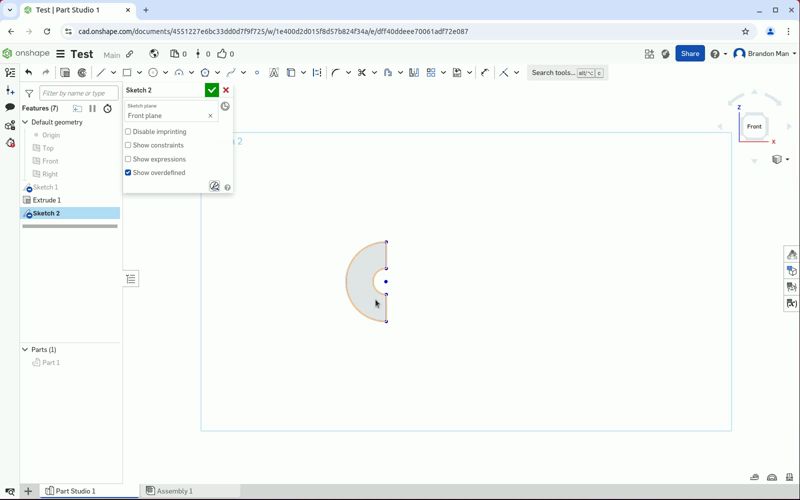
scroll(6)
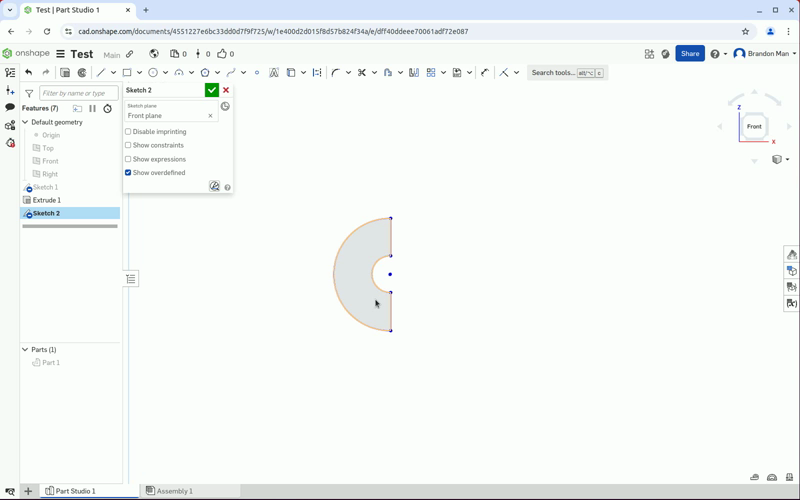
scroll(6)
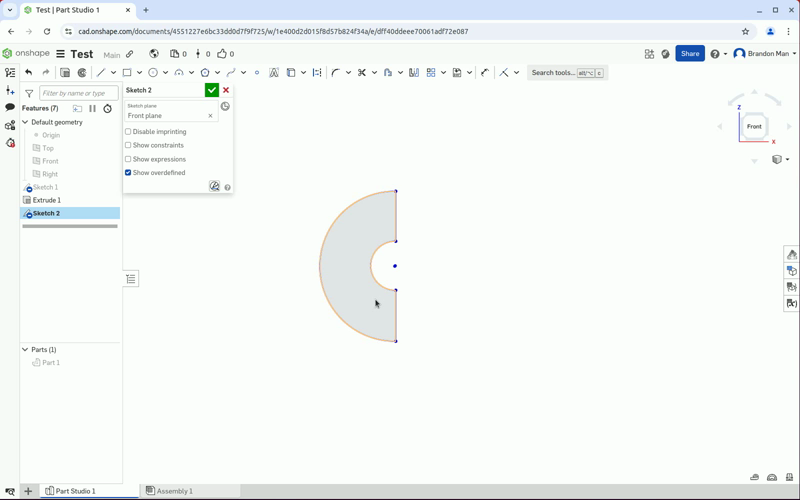
scroll(6)
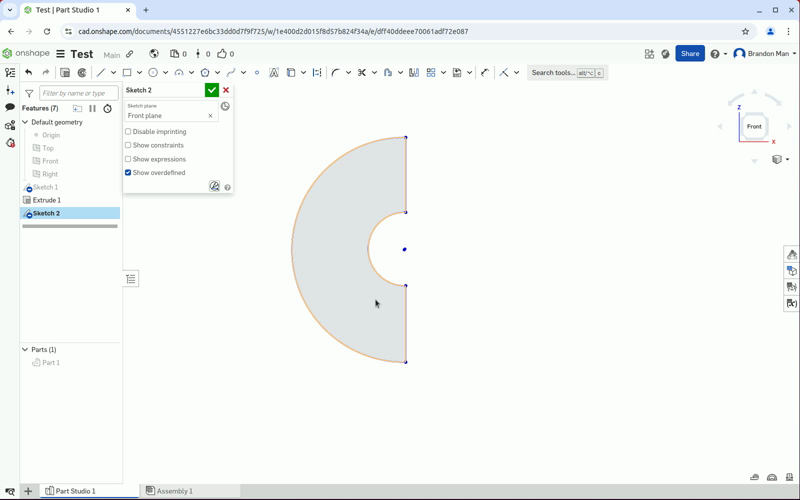
scroll(6)
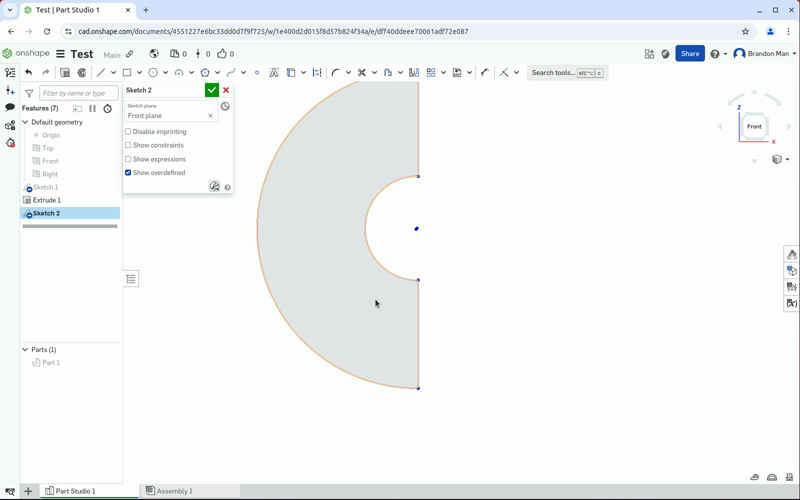
scroll(6)
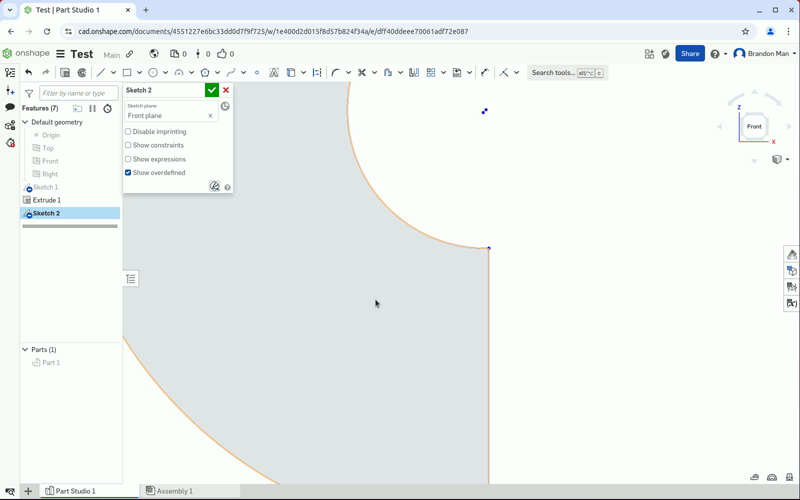
click(375, 299)
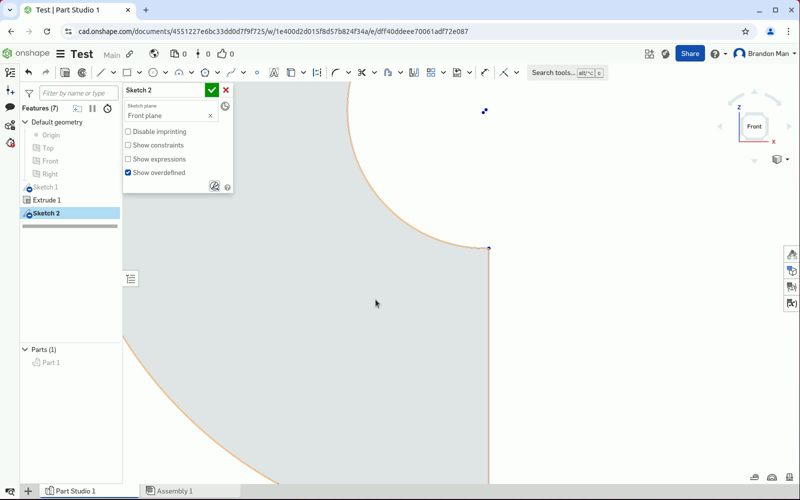
scroll(-6)
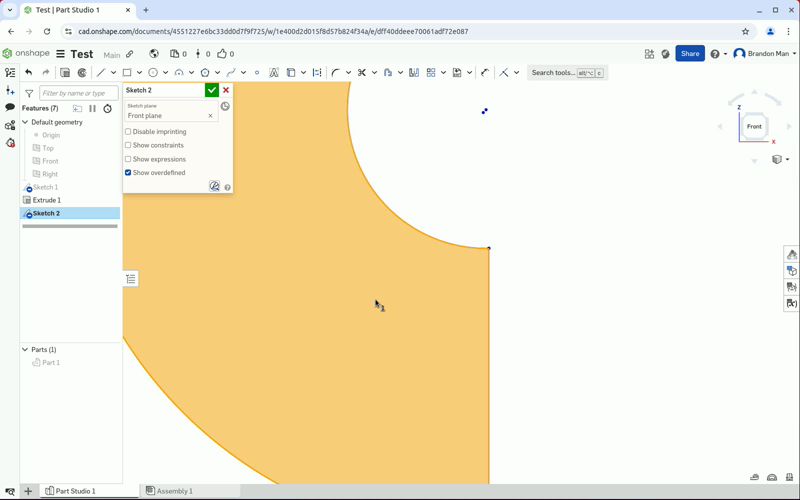
scroll(-6)
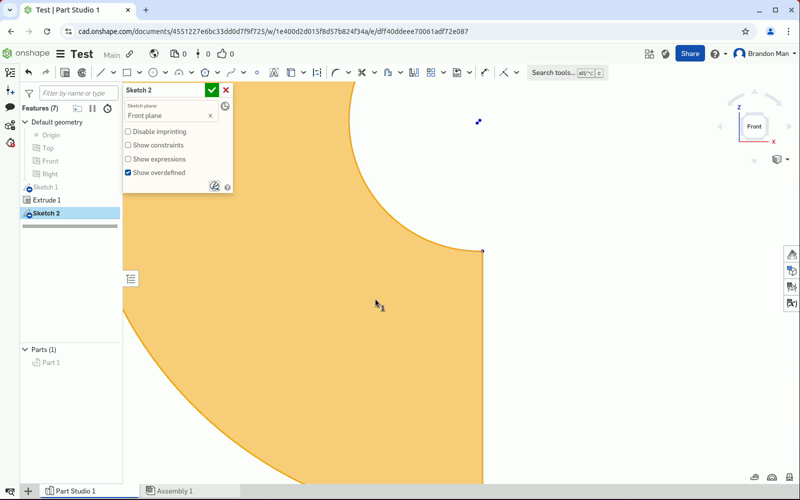
scroll(-6)
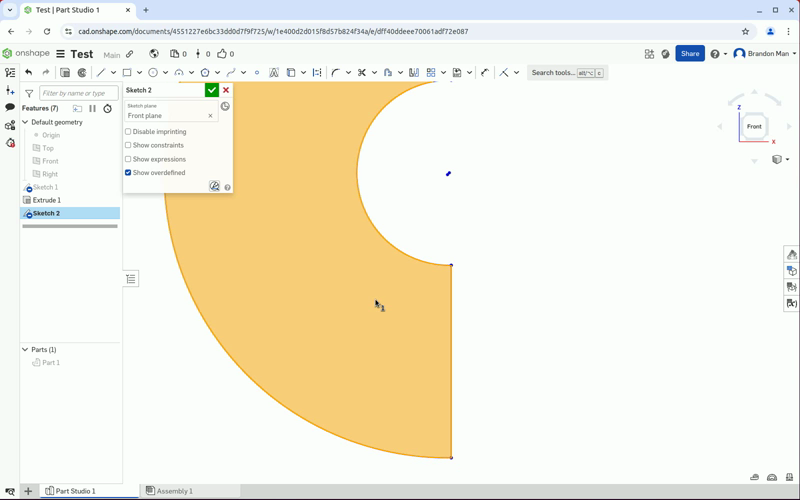
scroll(-6)
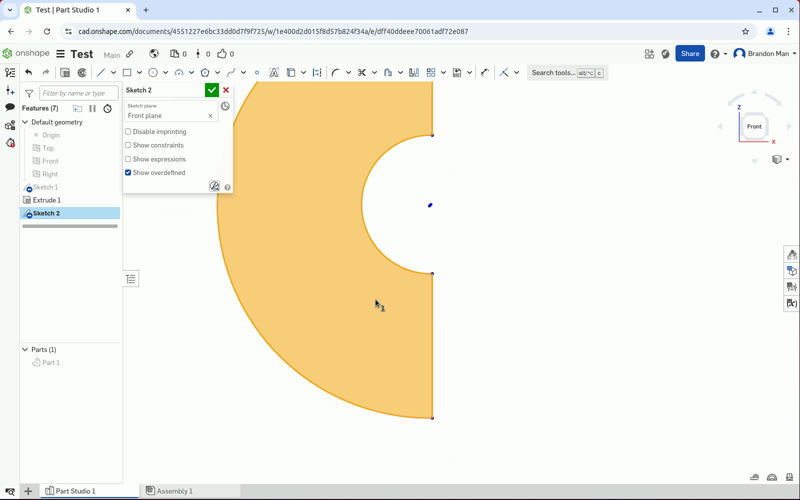
scroll(-6)
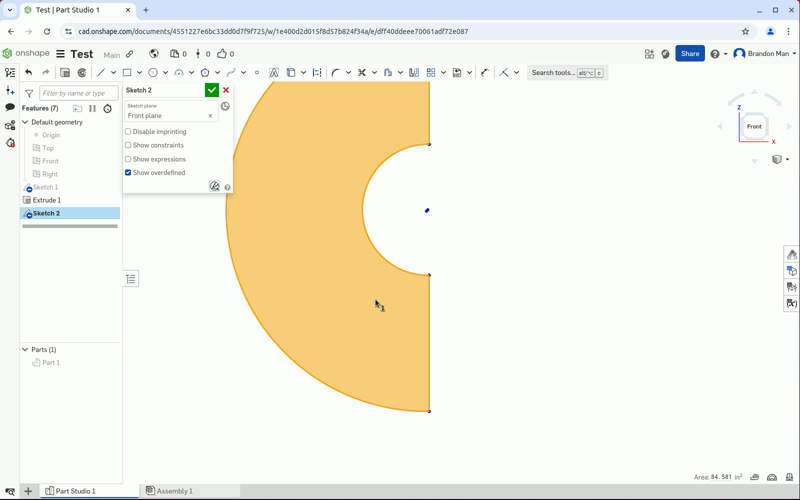
scroll(-6)
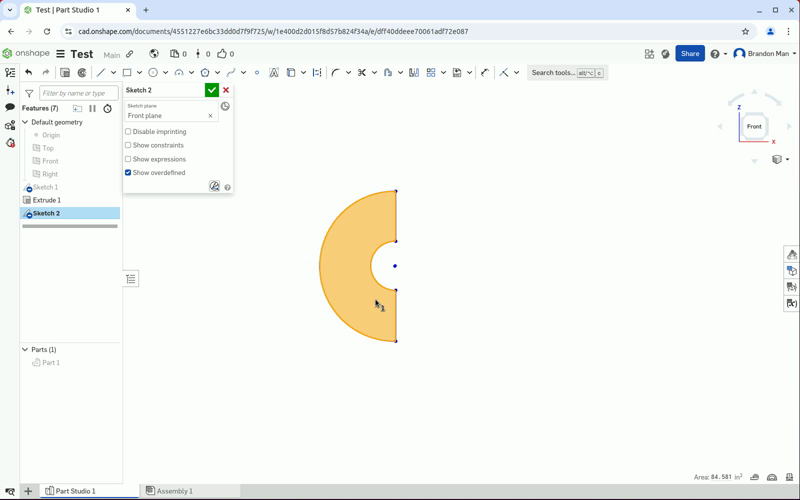
scroll(-6)
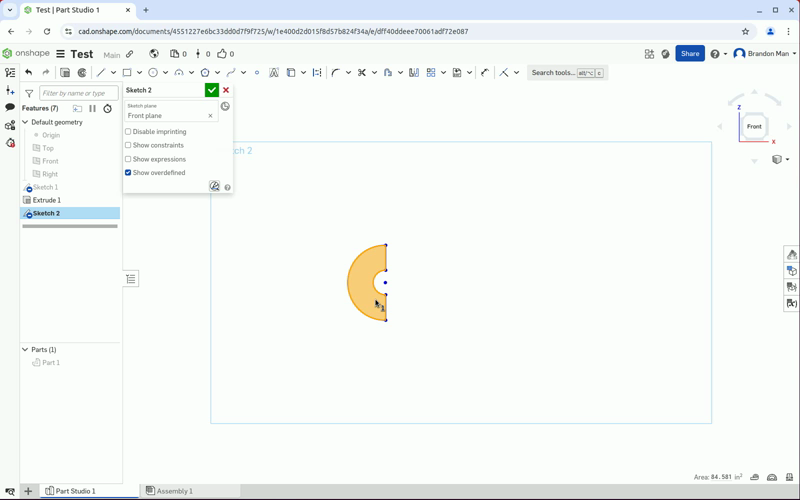
mouse_move(73, 352)
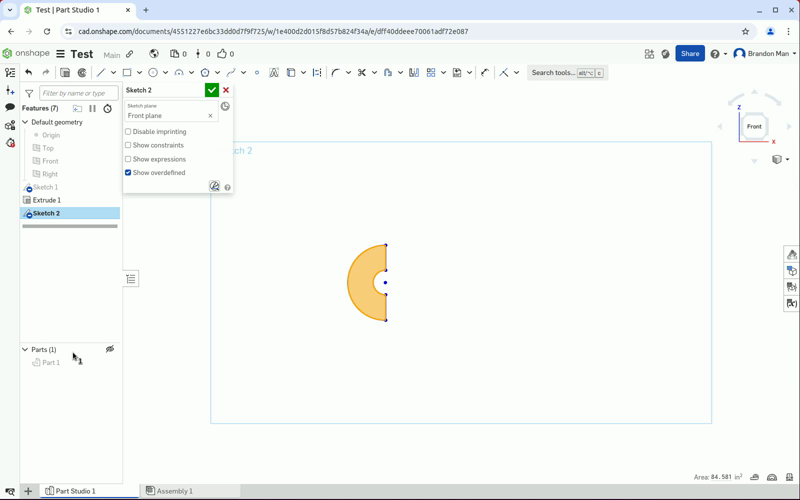
key(shift+y)
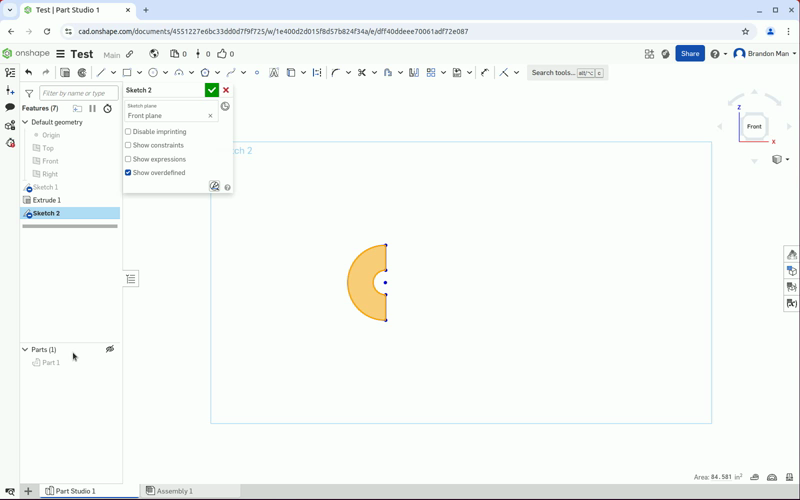
key(shift+e)
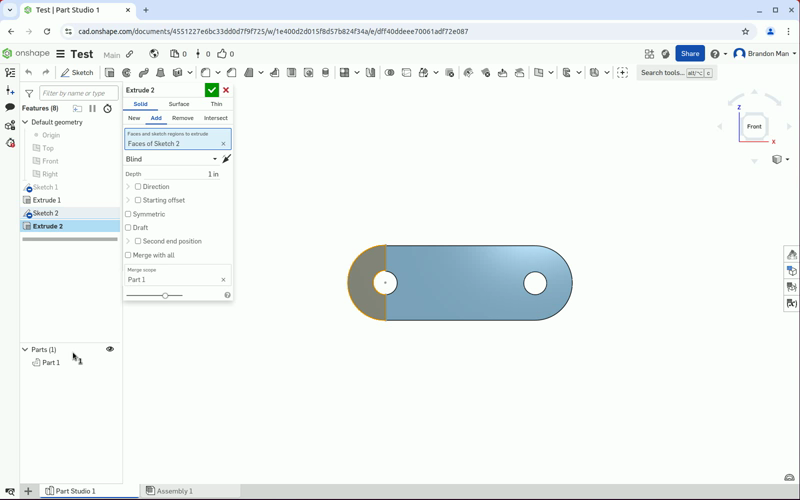
mouse_move(143, 106)
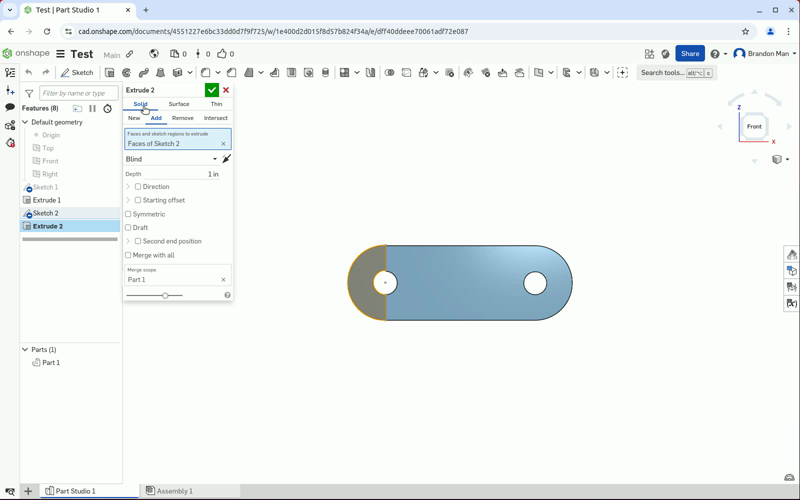
click(143, 106)
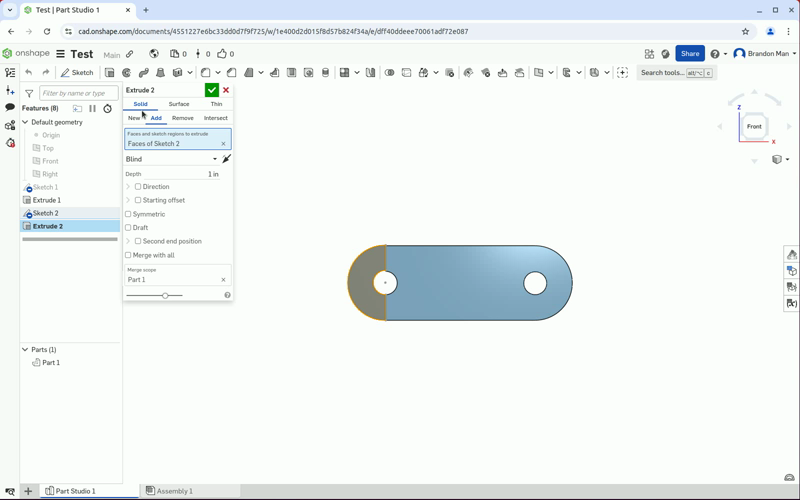
mouse_move(137, 120)
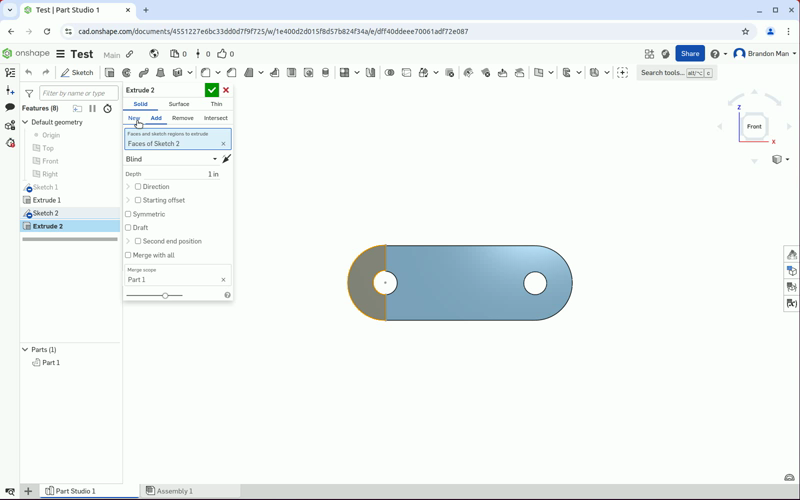
click(137, 120)
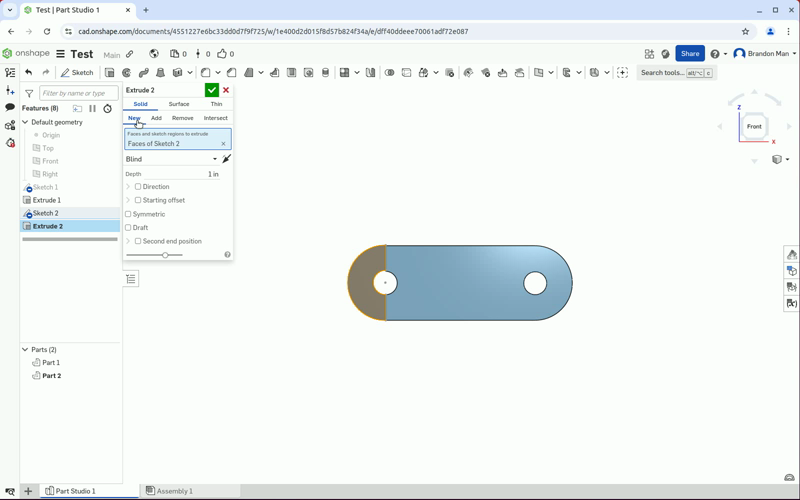
key(tab, 4)
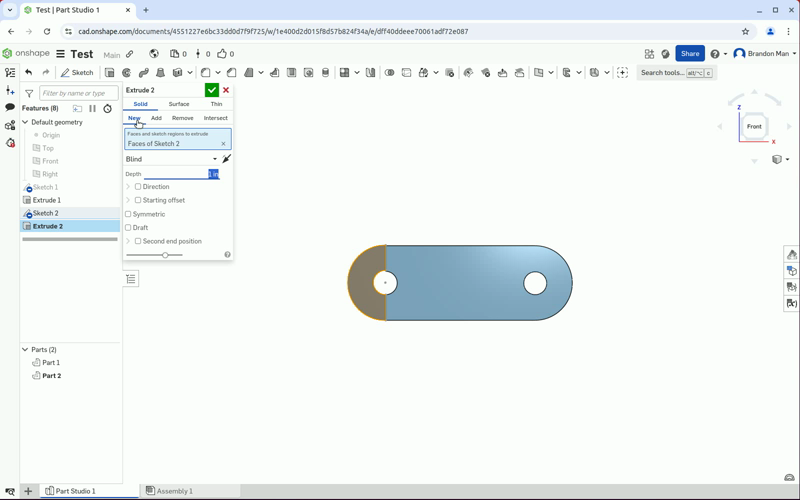
text(5.055)
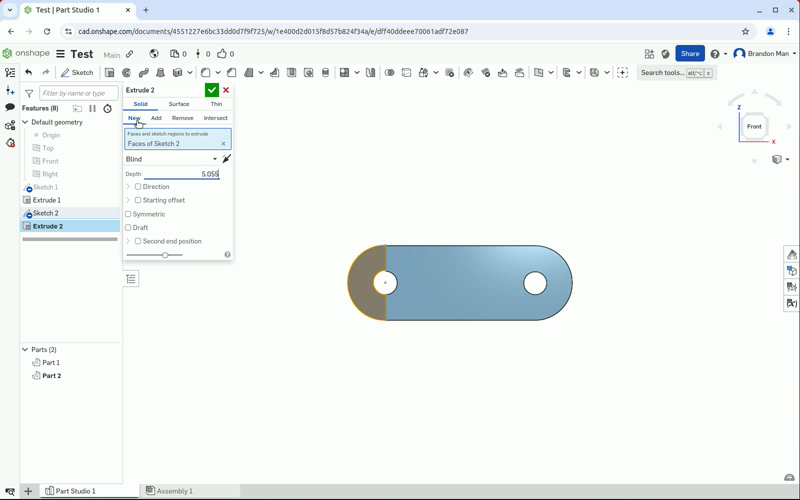
key(enter)
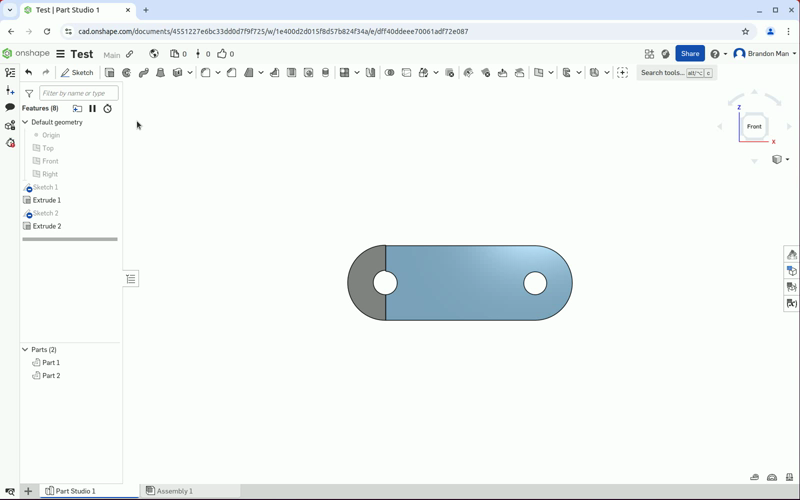
key(shift+h)
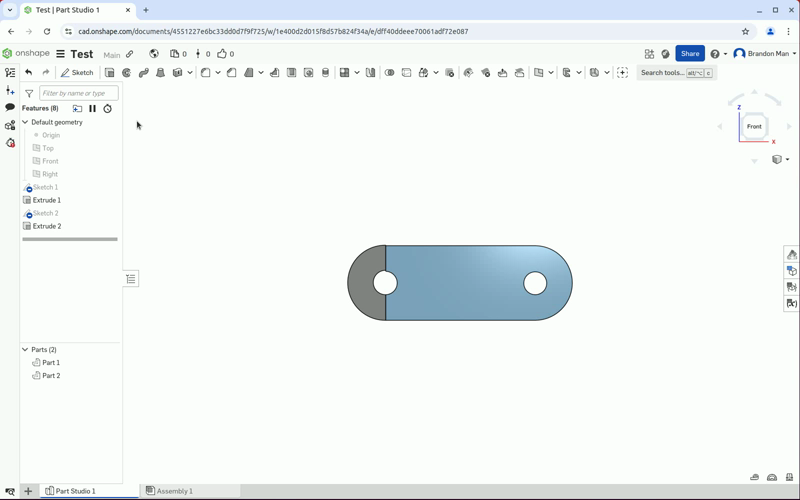
key(shift+h)
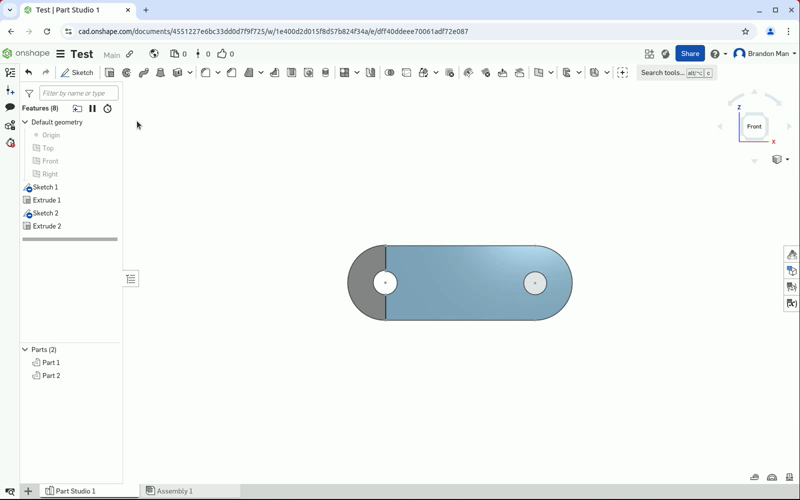
key(shift+7)
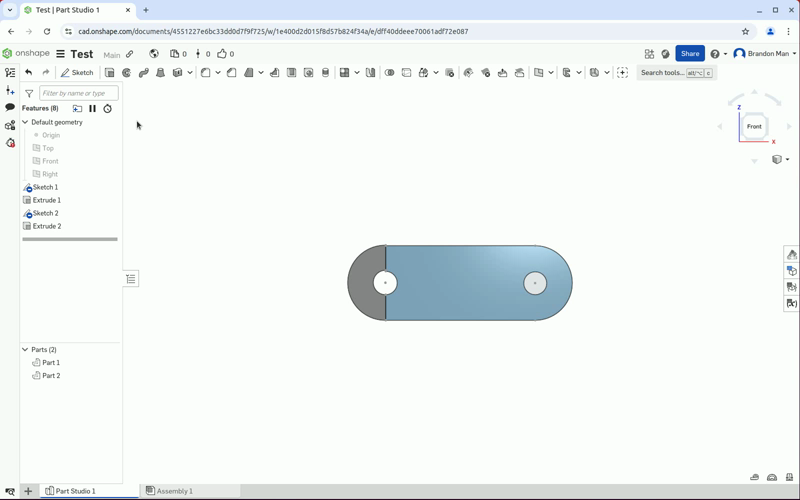
key(left, 2)
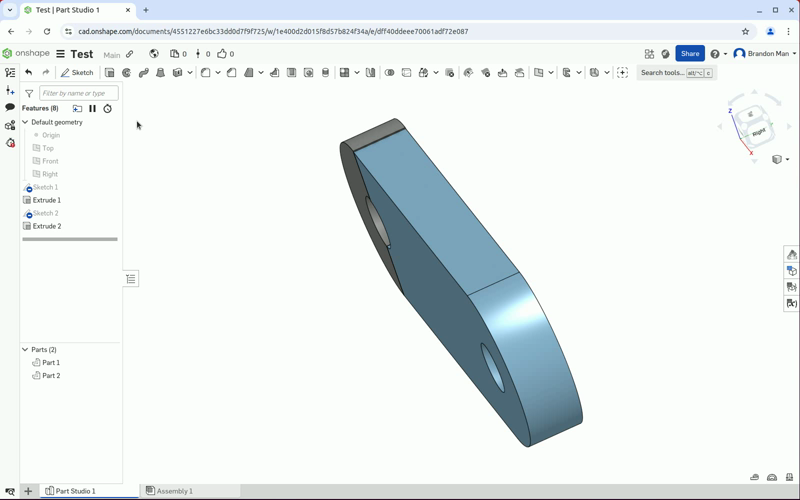
key(down, 2)
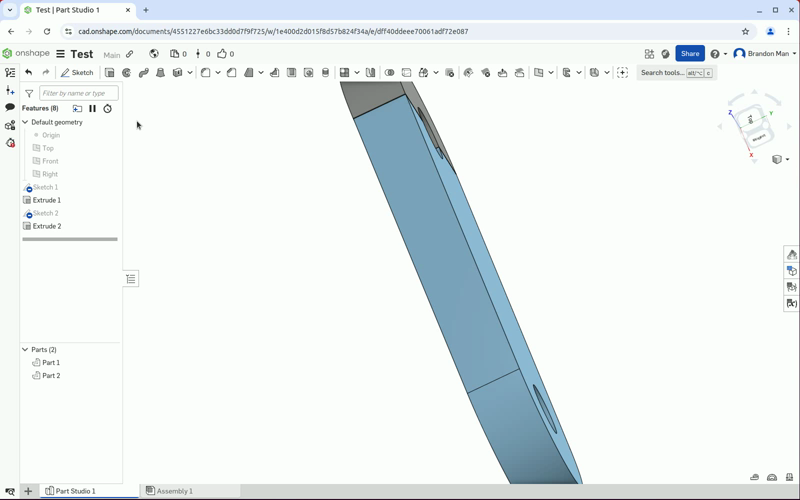
key(up, 2)
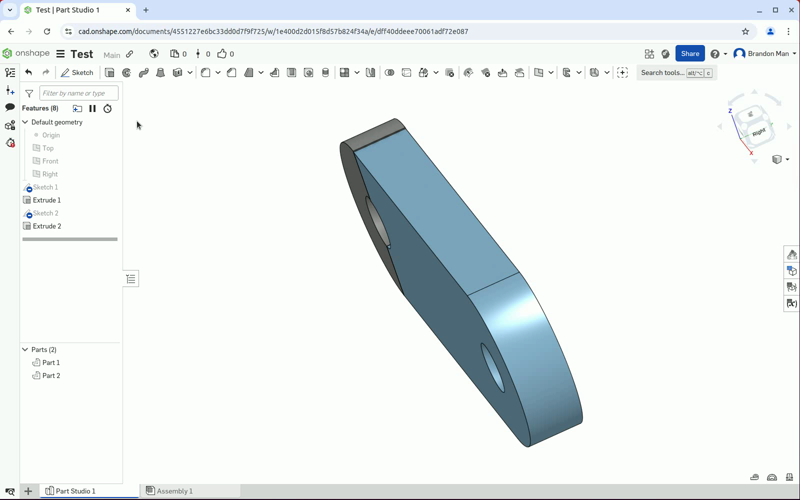
key(right, 2)
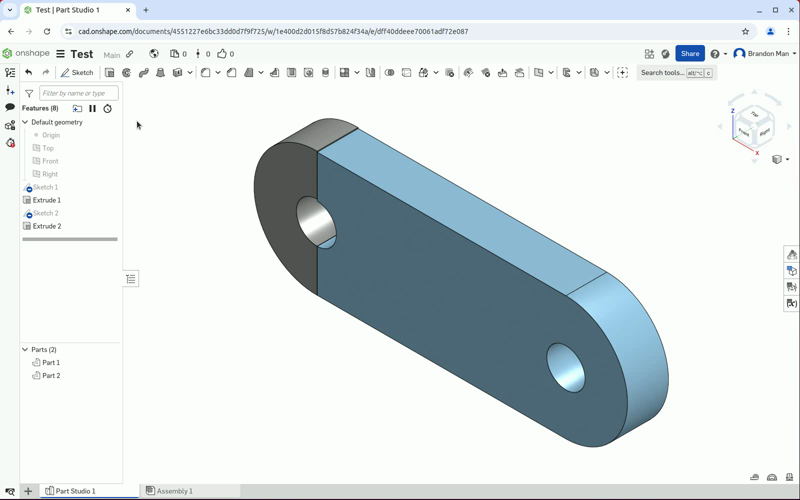
mouse_move(73, 189)
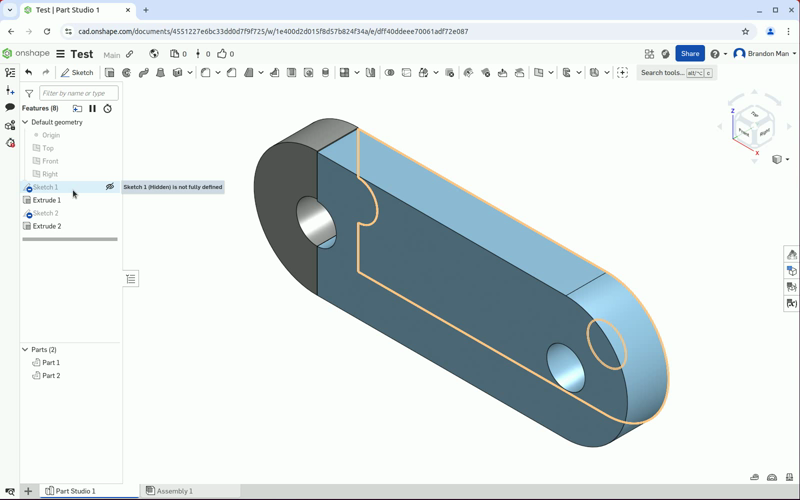
click(73, 189)